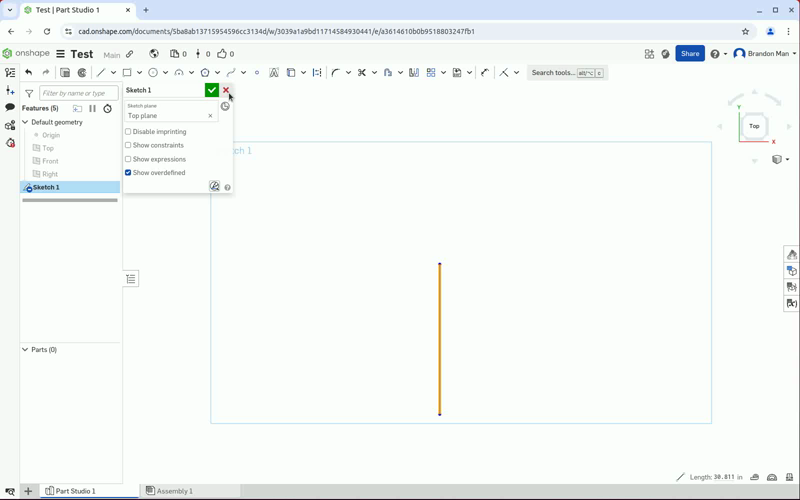
key(shift+h)
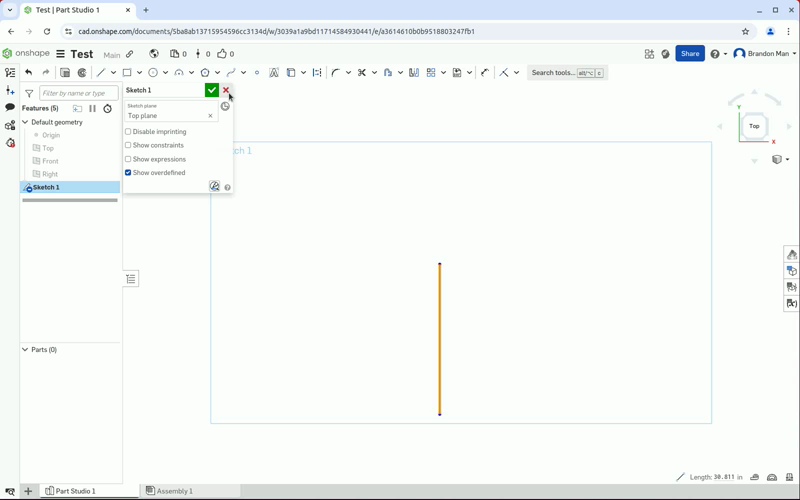
key(shift+s)
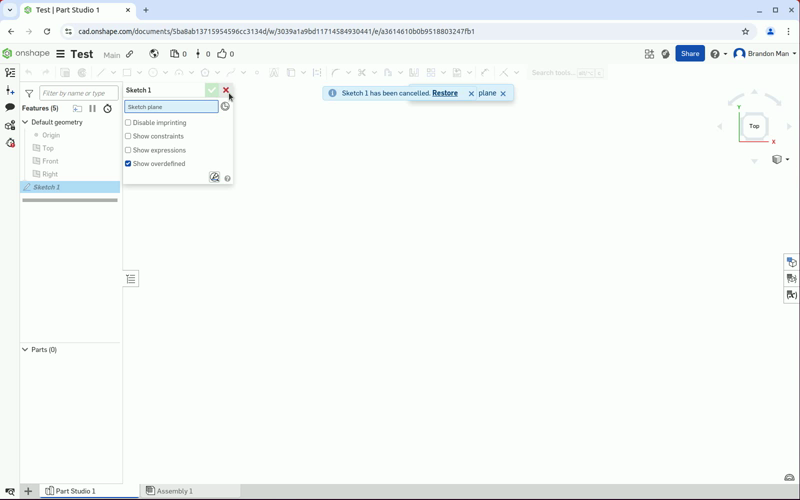
mouse_move(73, 150)
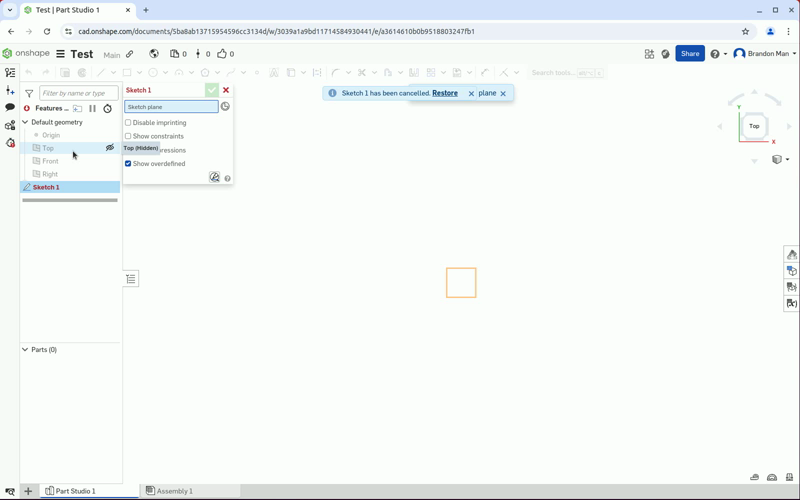
click(73, 150)
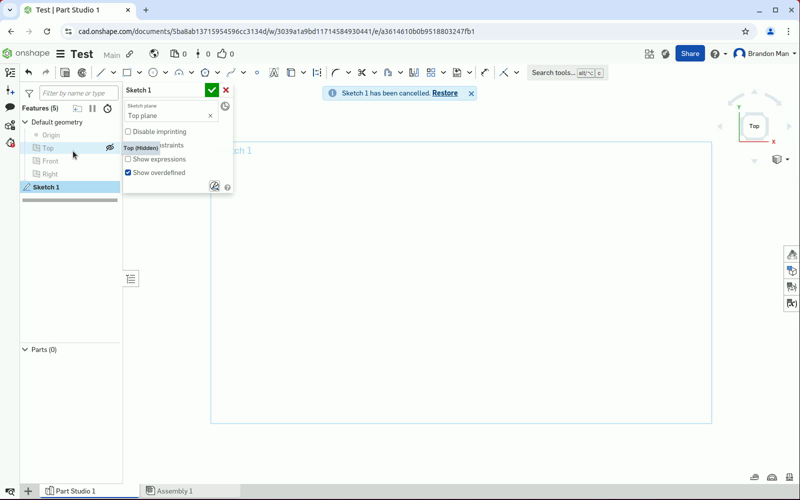
mouse_move(73, 352)
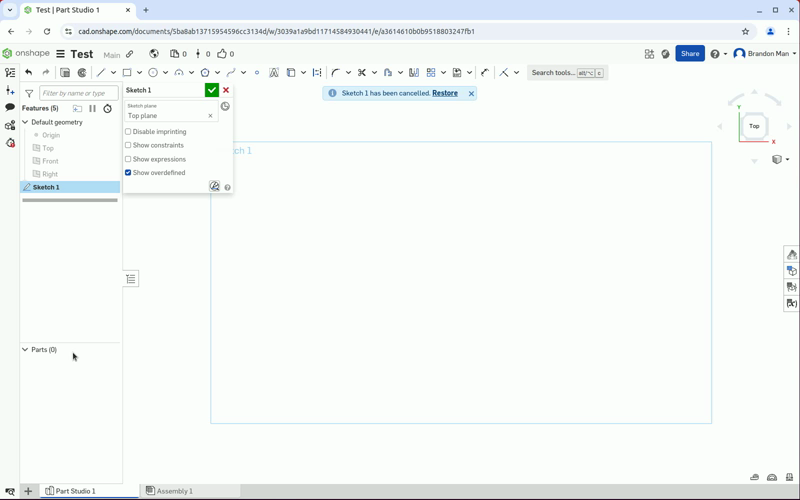
key(y)
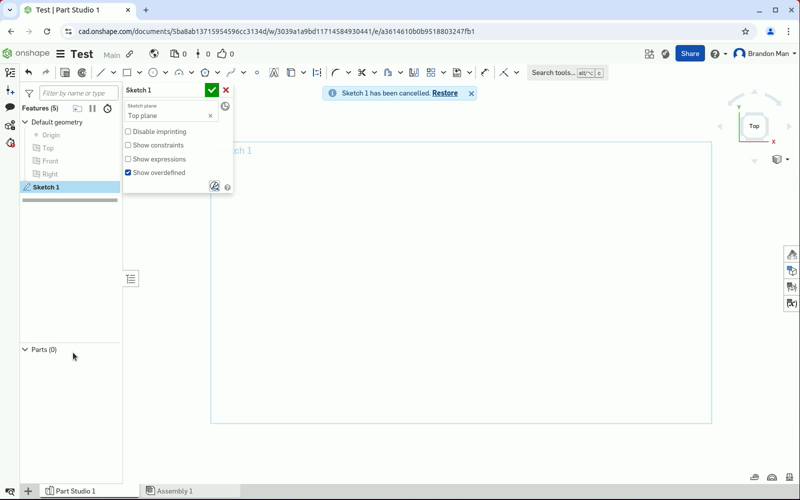
key(l)
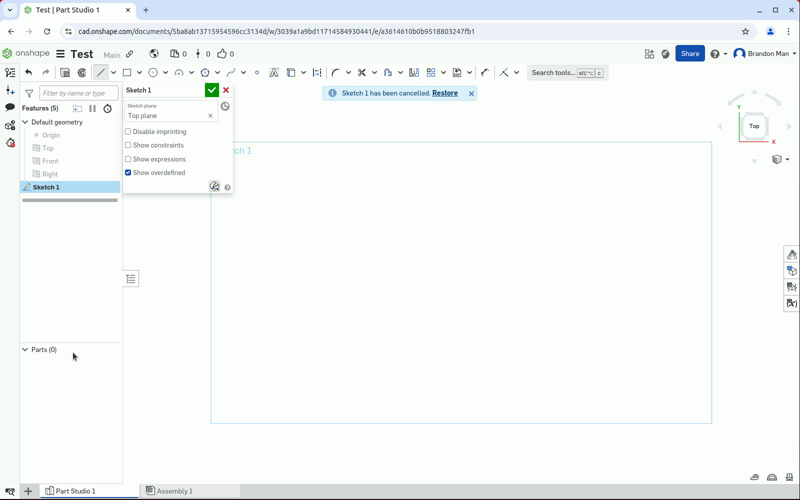
key_down(shift)
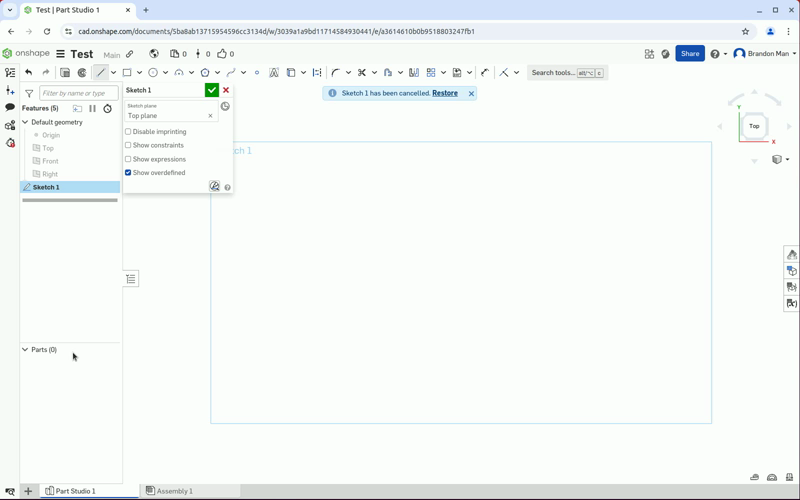
mouse_move(352, 347)
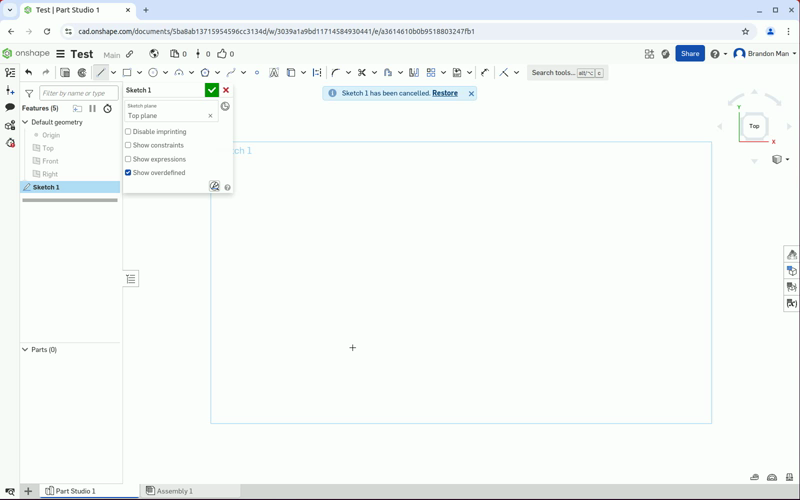
click(352, 347)
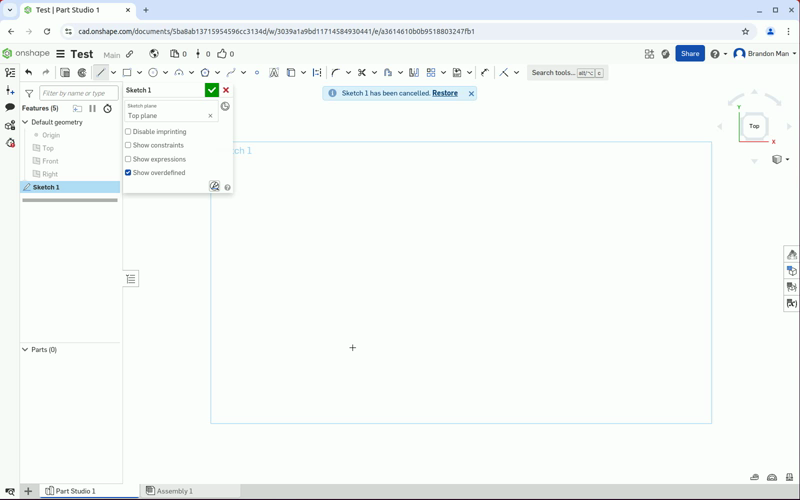
key_up(shift)
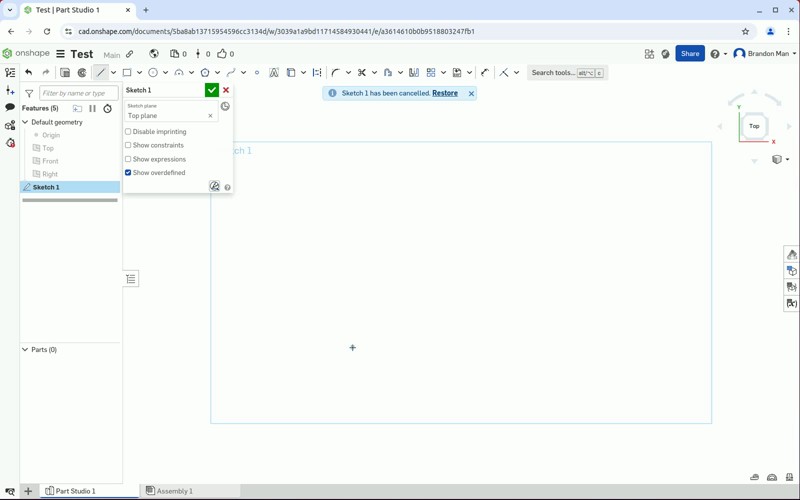
key_down(shift)
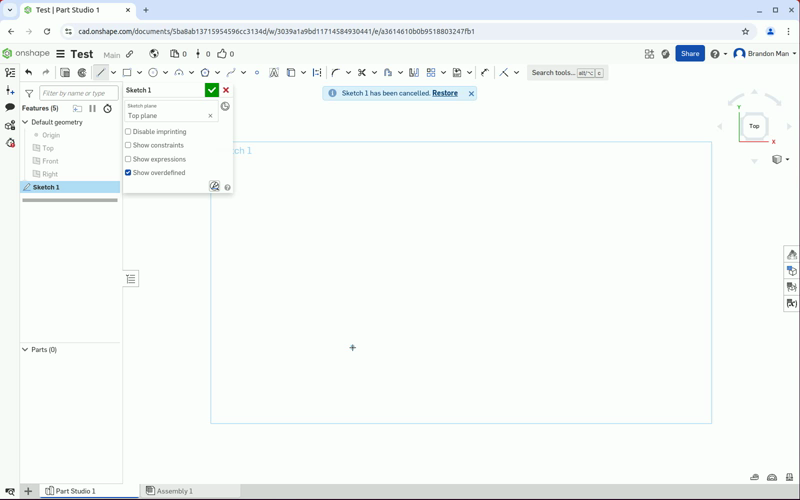
mouse_move(566, 347)
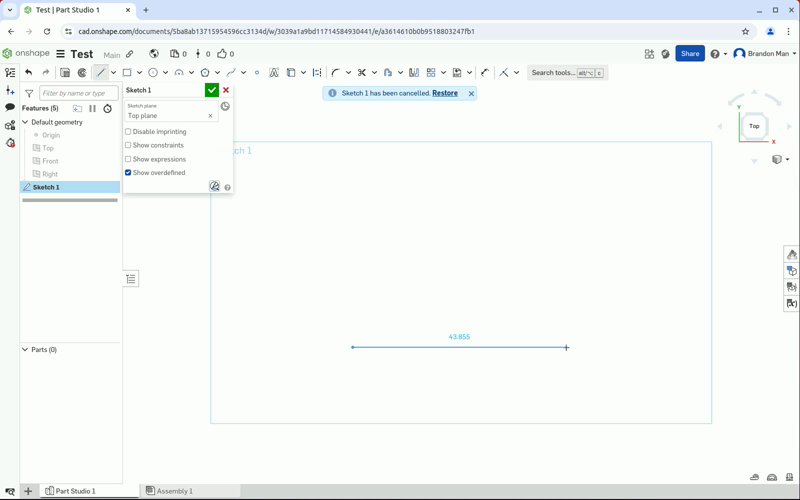
click(566, 347)
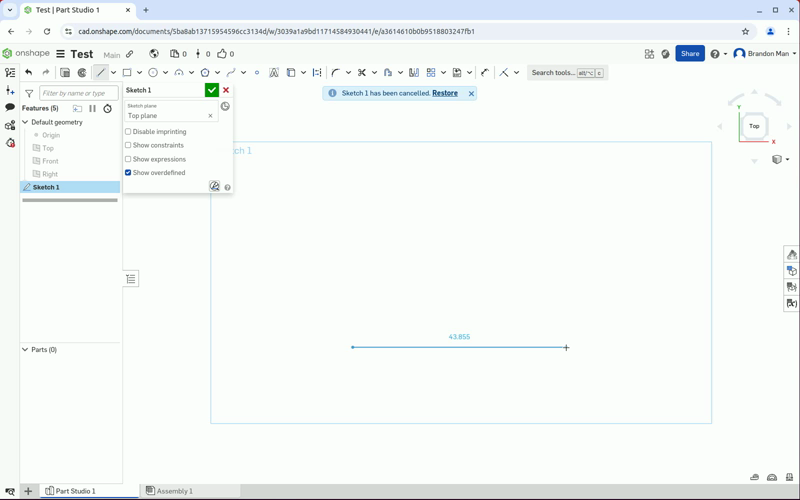
key_up(shift)
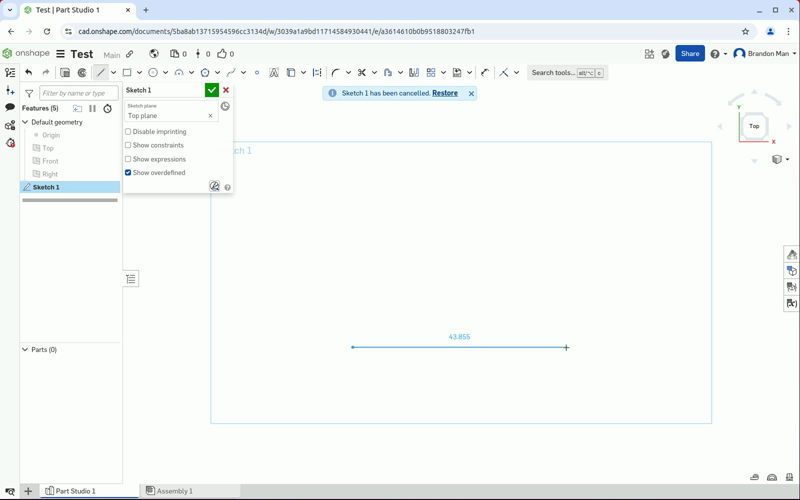
key_down(shift)
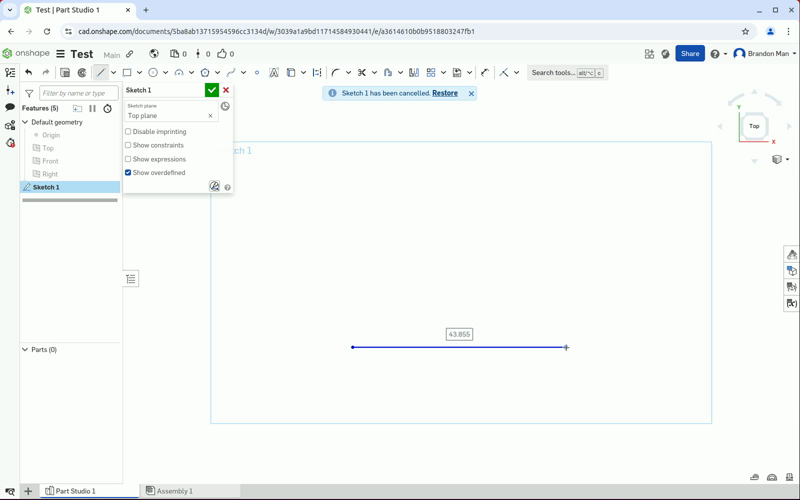
mouse_move(566, 219)
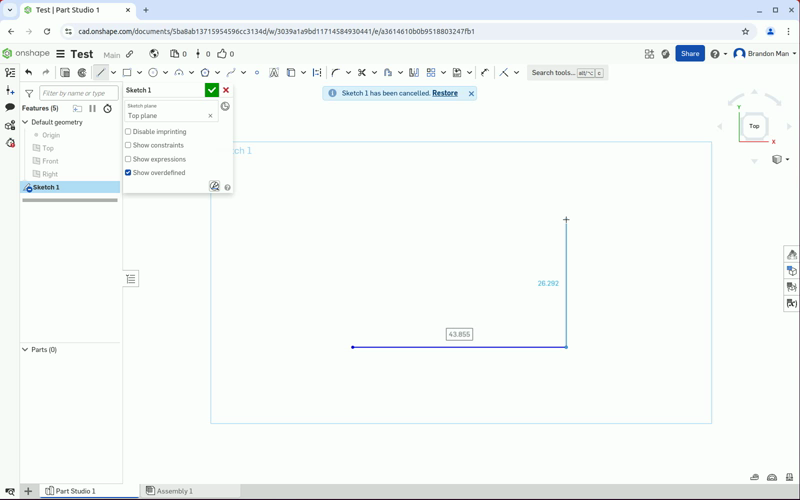
click(566, 219)
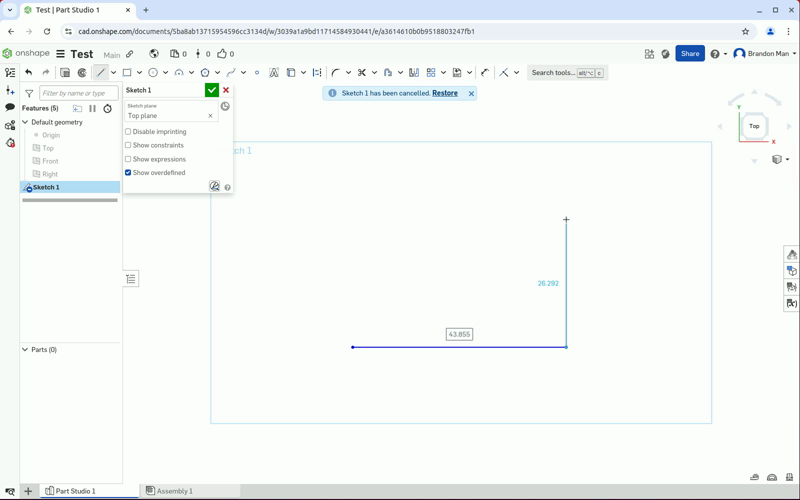
key_up(shift)
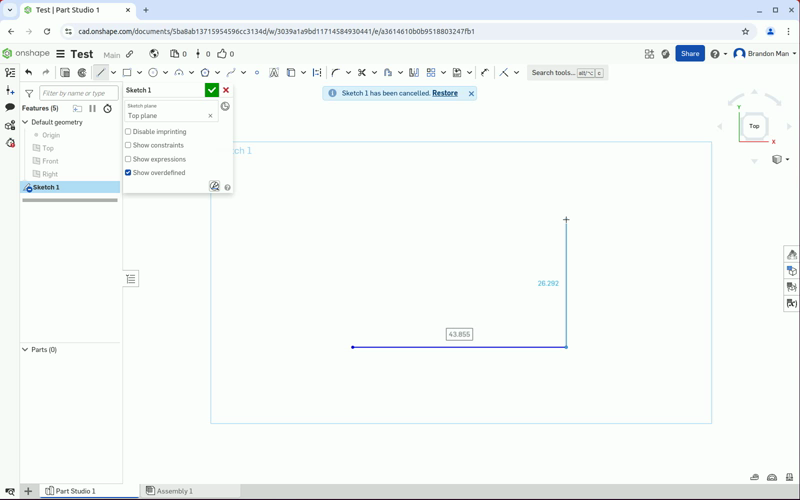
key_down(shift)
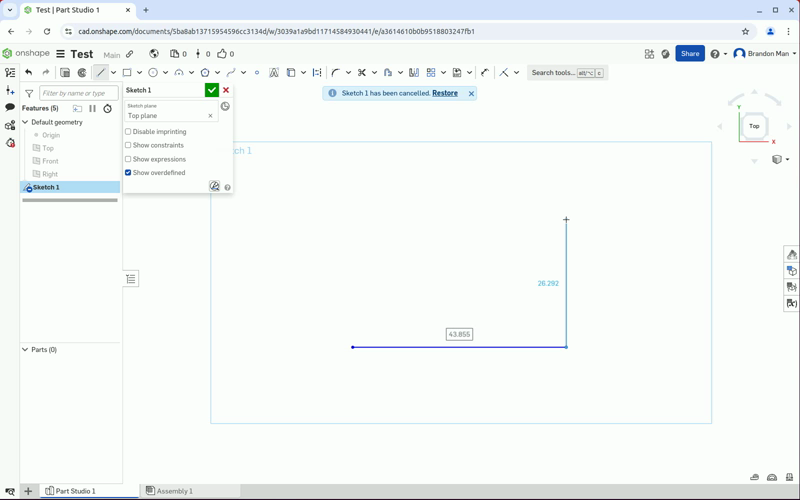
mouse_move(352, 219)
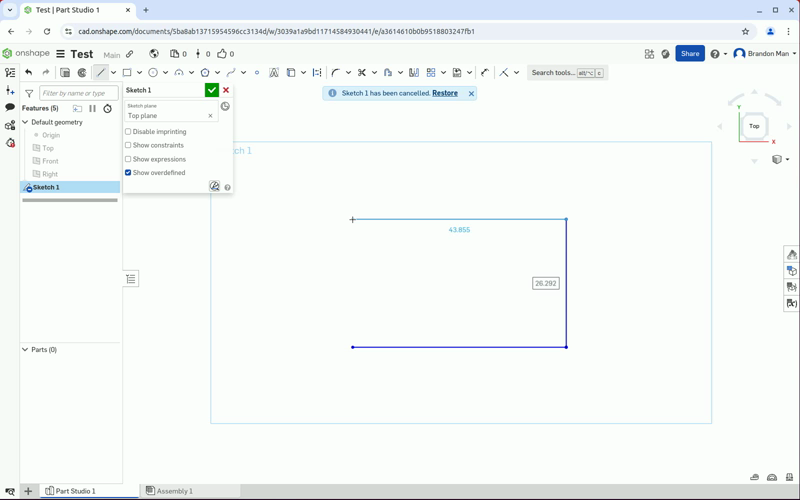
click(352, 219)
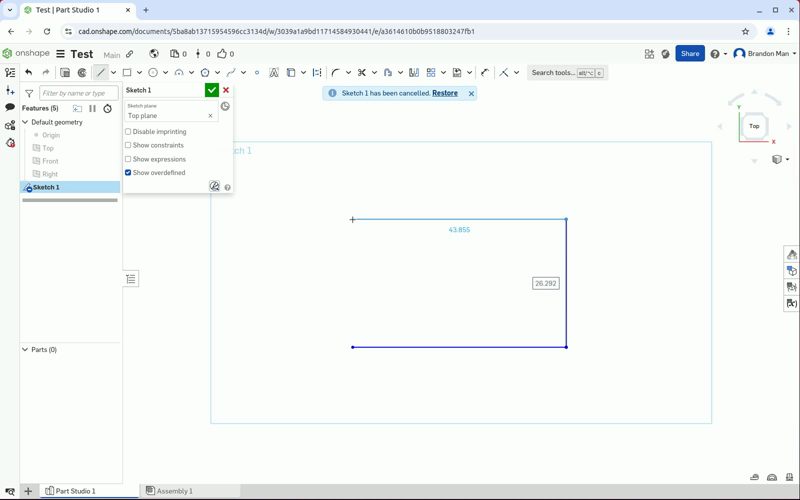
key_up(shift)
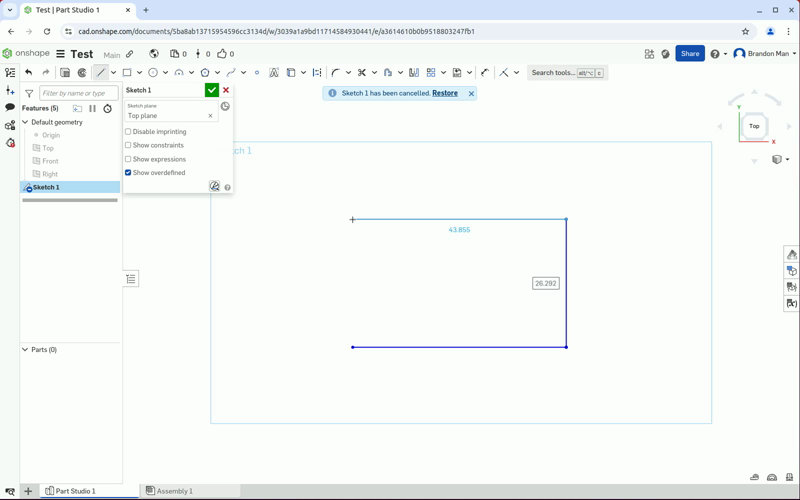
key_down(shift)
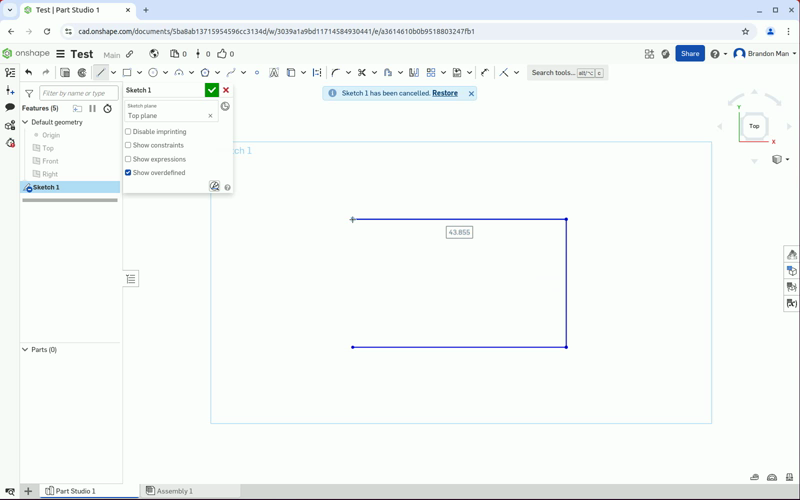
mouse_move(352, 347)
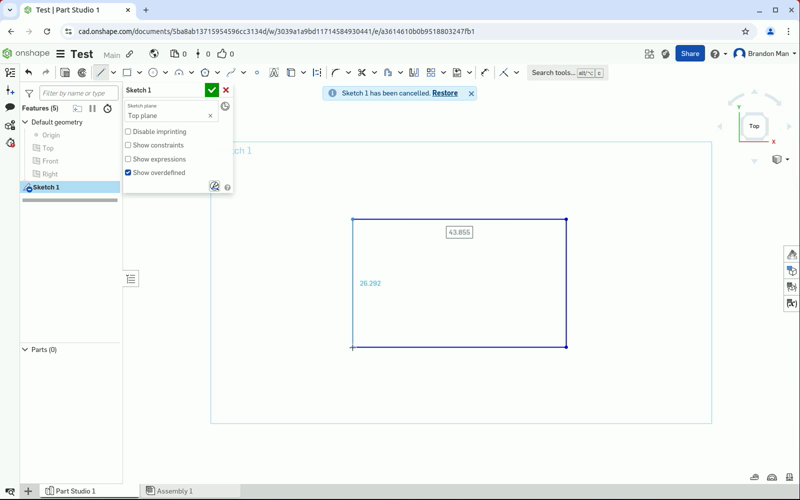
key_up(shift)
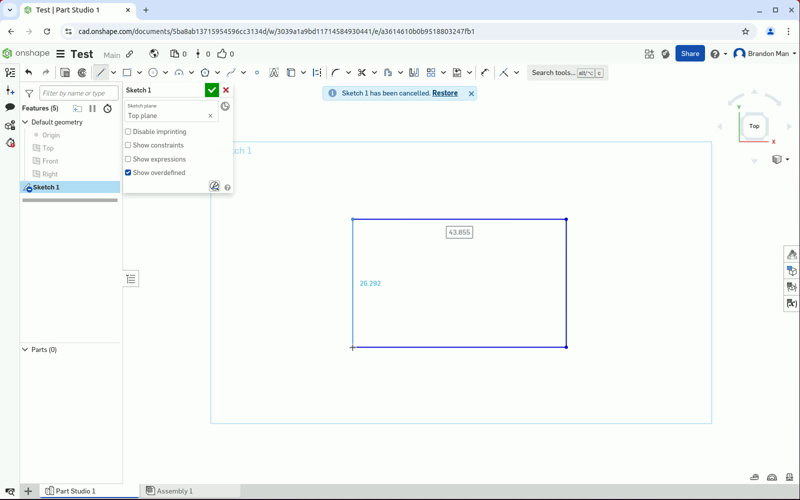
click(352, 347)
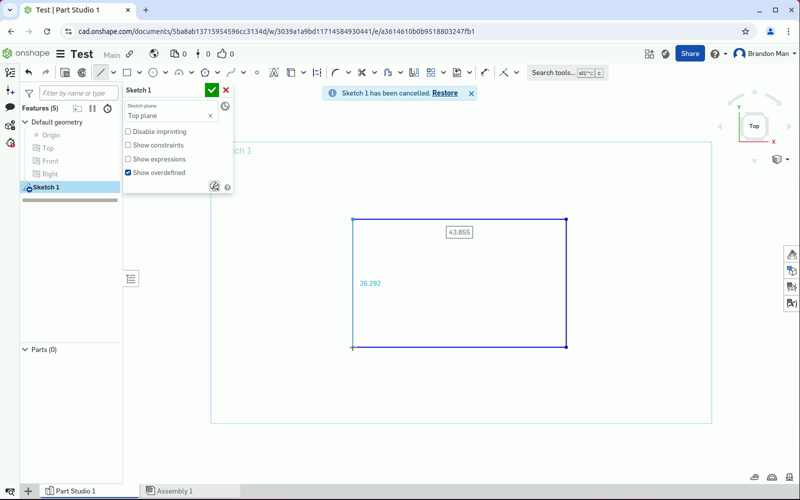
key(esc)
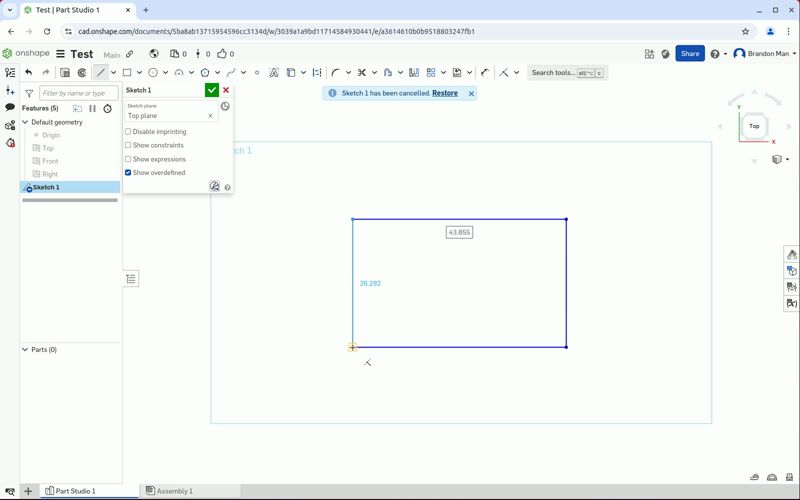
mouse_move(442, 251)
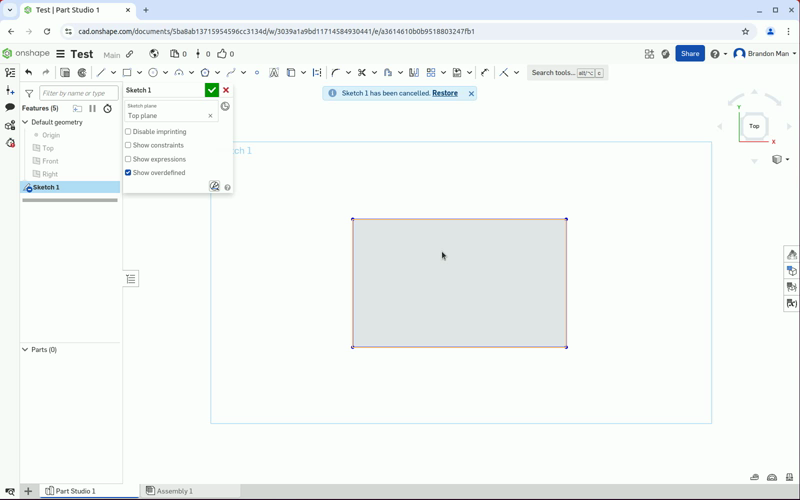
click(442, 251)
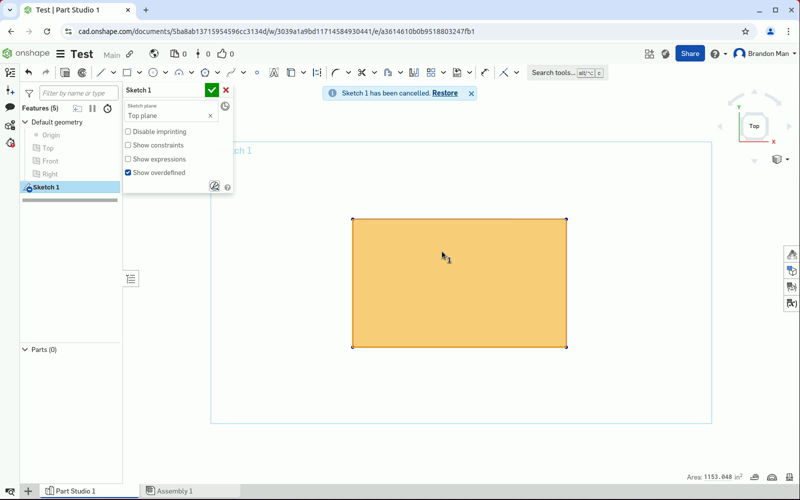
mouse_move(73, 352)
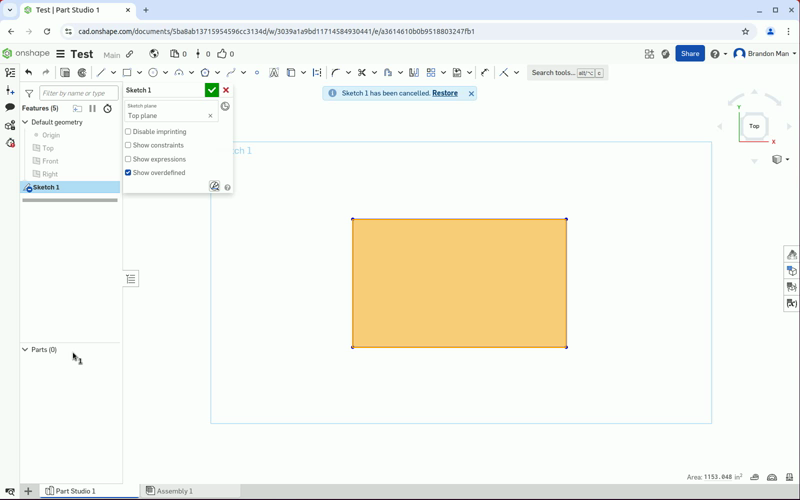
key(shift+y)
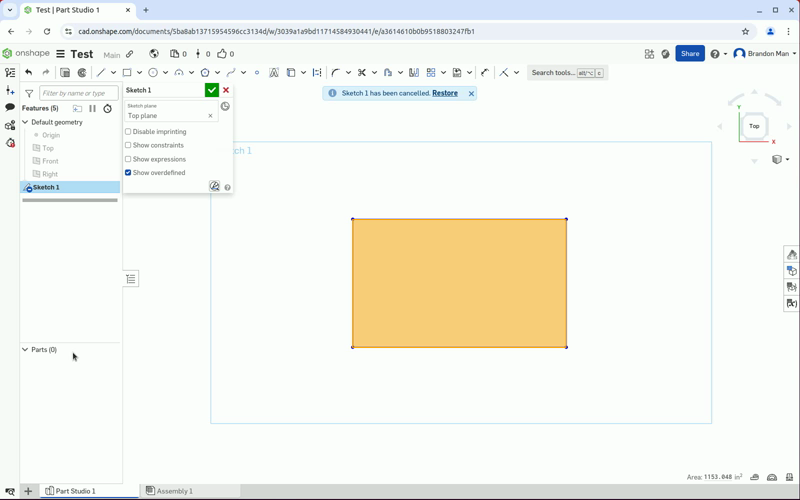
key(shift+e)
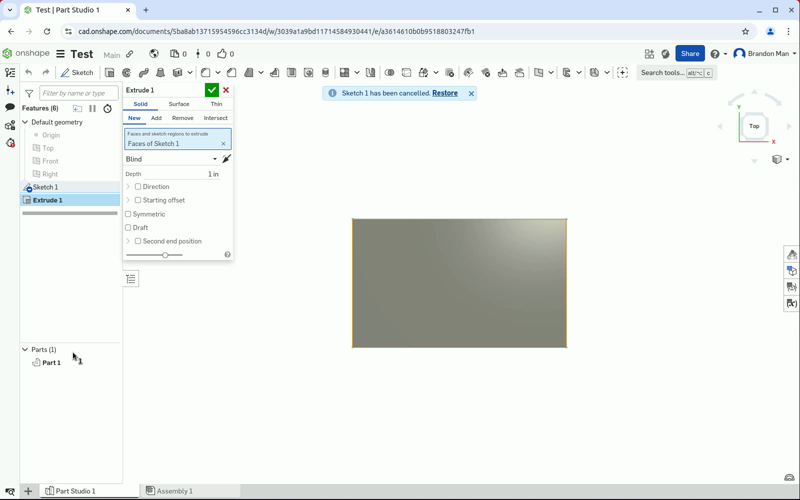
mouse_move(143, 106)
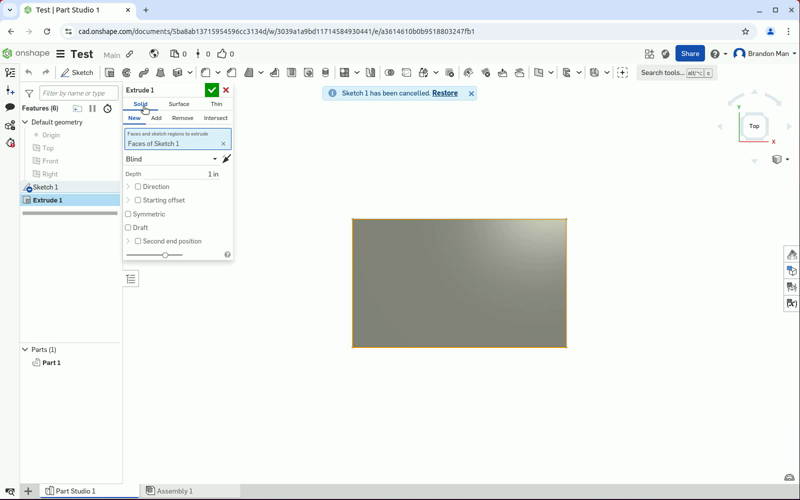
click(143, 106)
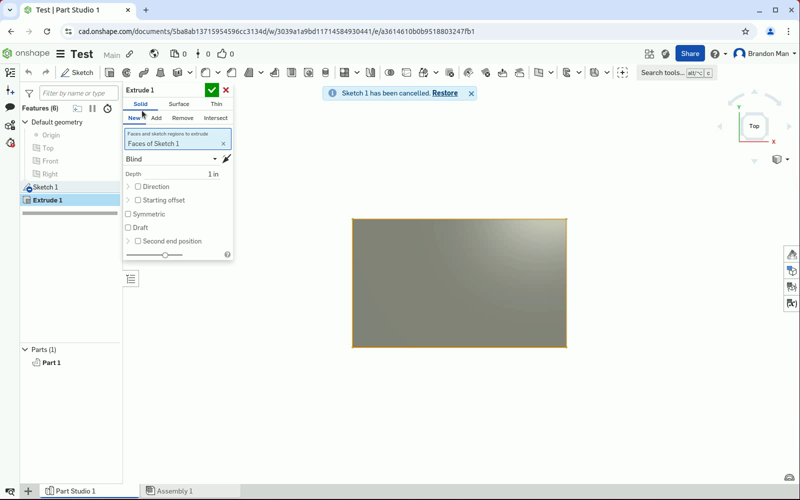
mouse_move(137, 120)
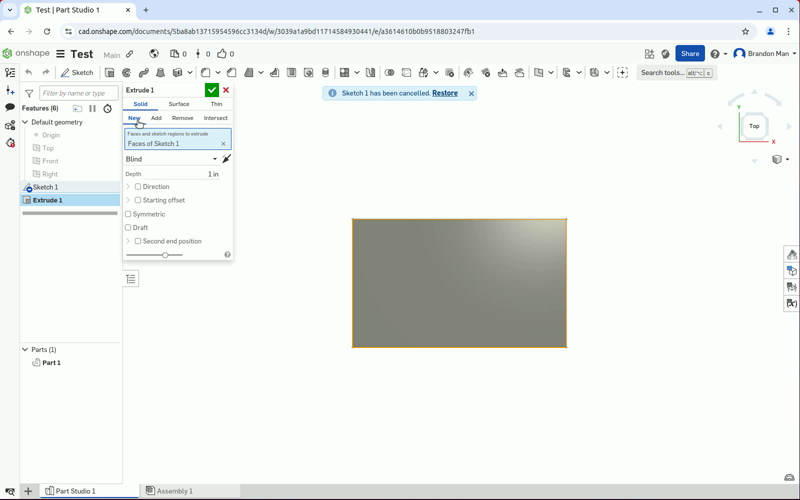
click(137, 120)
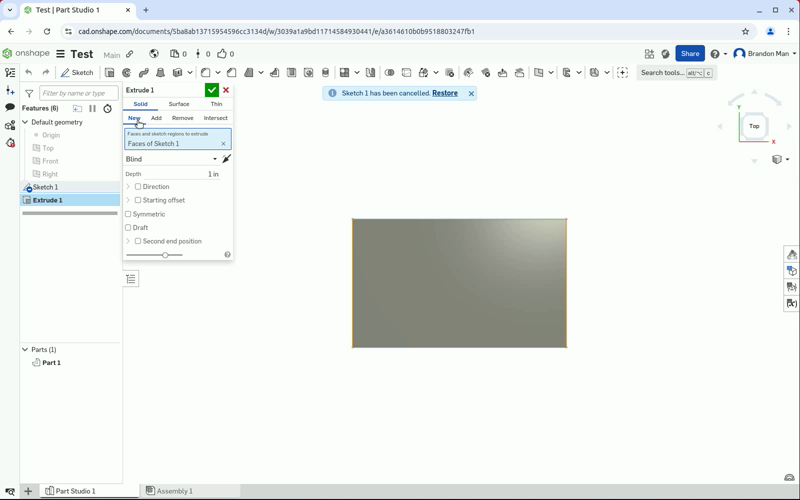
key(tab, 4)
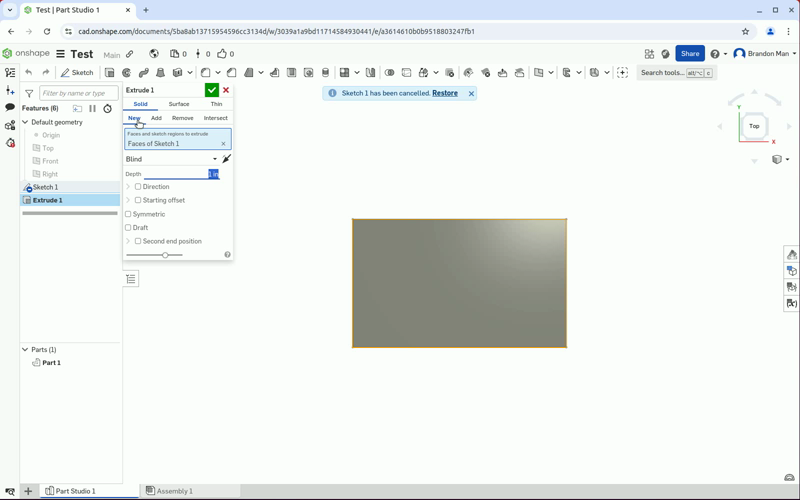
text(8.666)
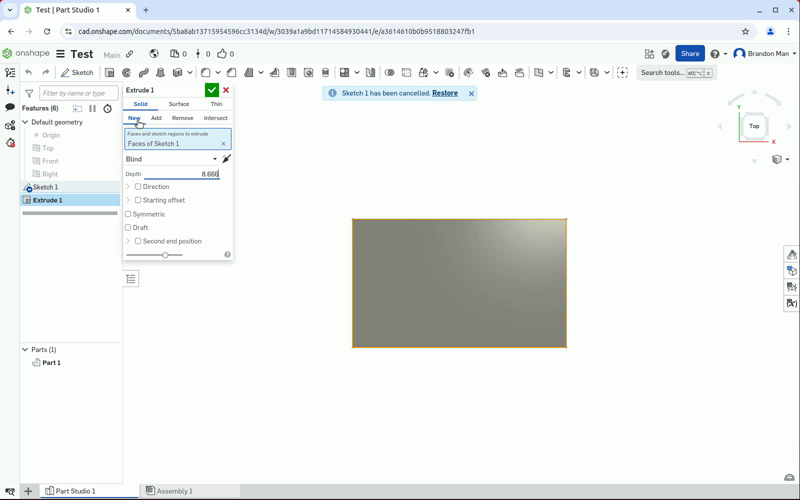
key(enter)
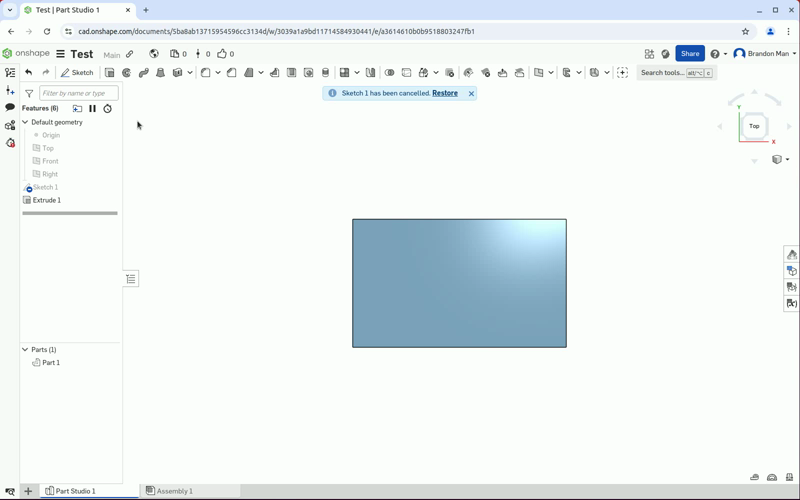
key(shift+h)
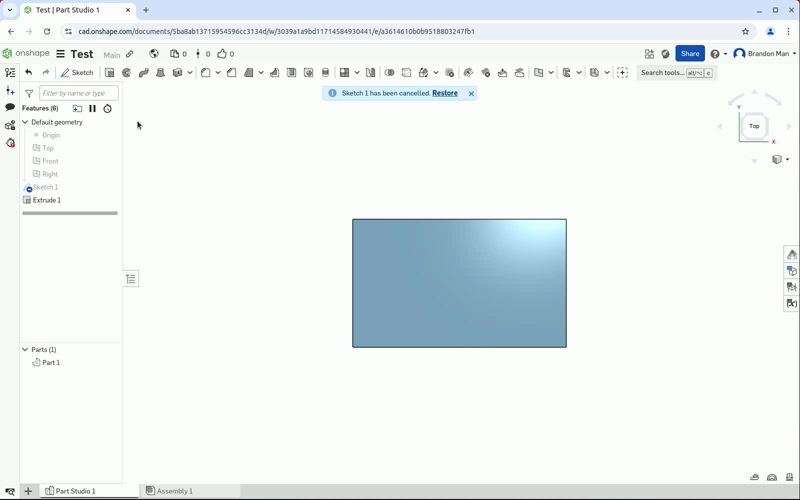
key(shift+h)
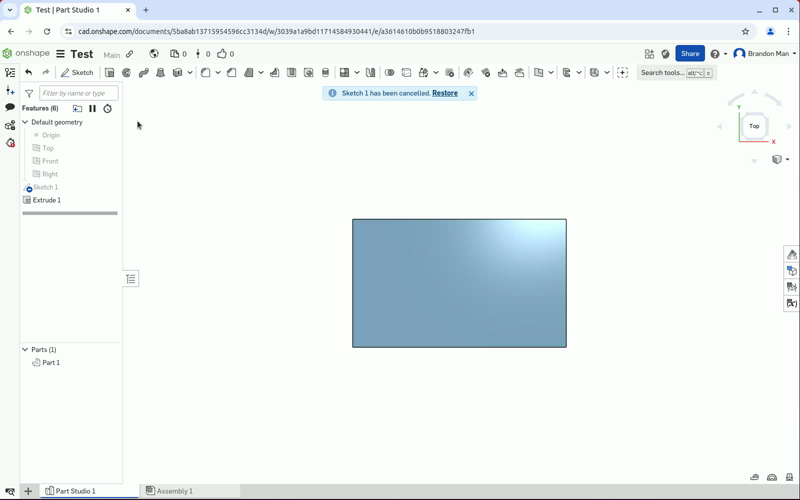
mouse_move(73, 189)
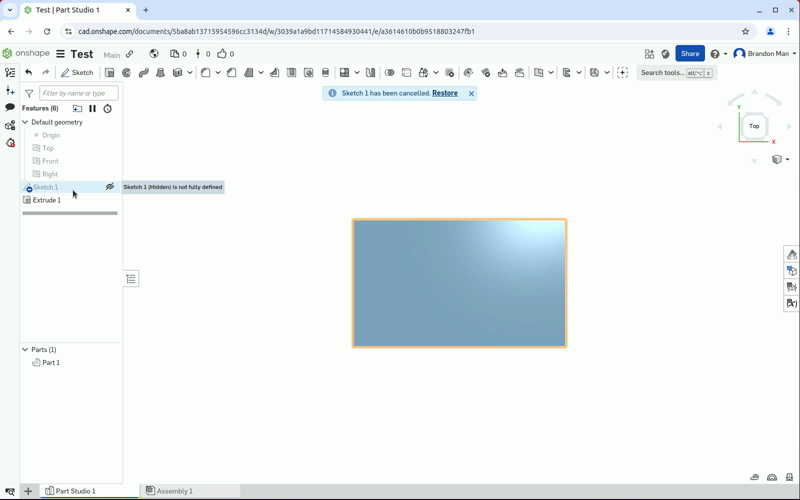
click(73, 189)
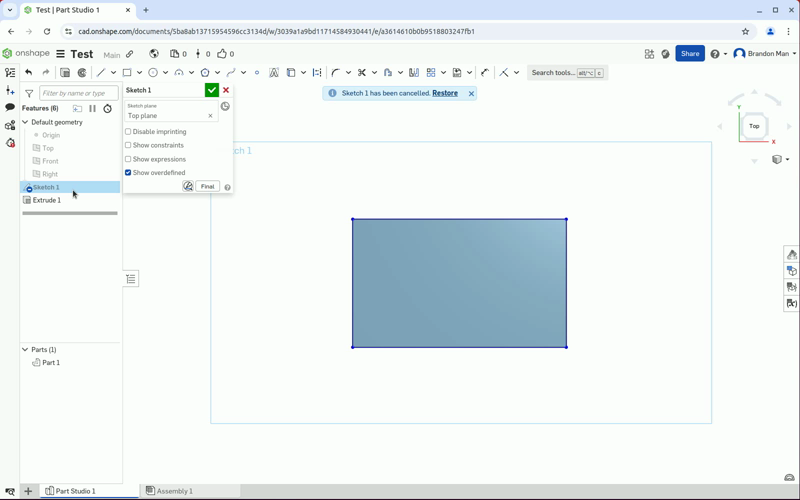
mouse_move(229, 92)
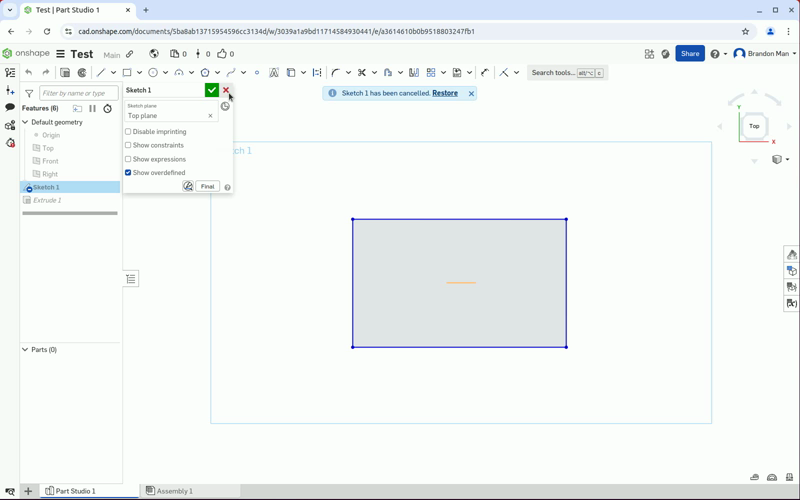
click(229, 92)
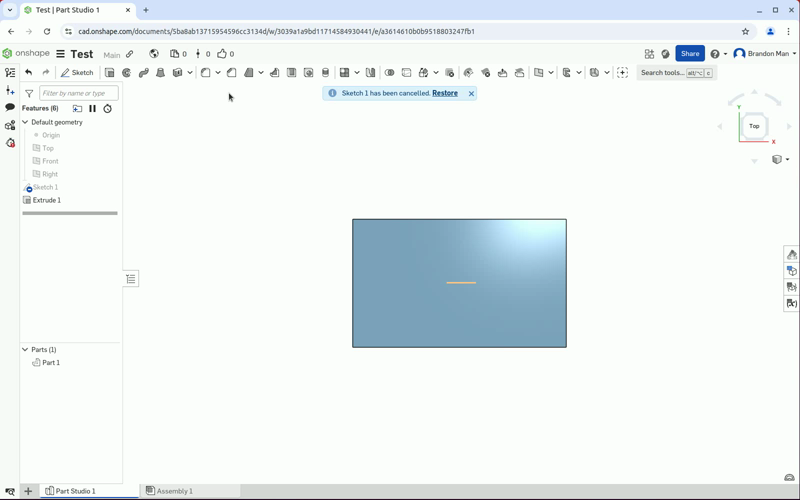
mouse_move(541, 75)
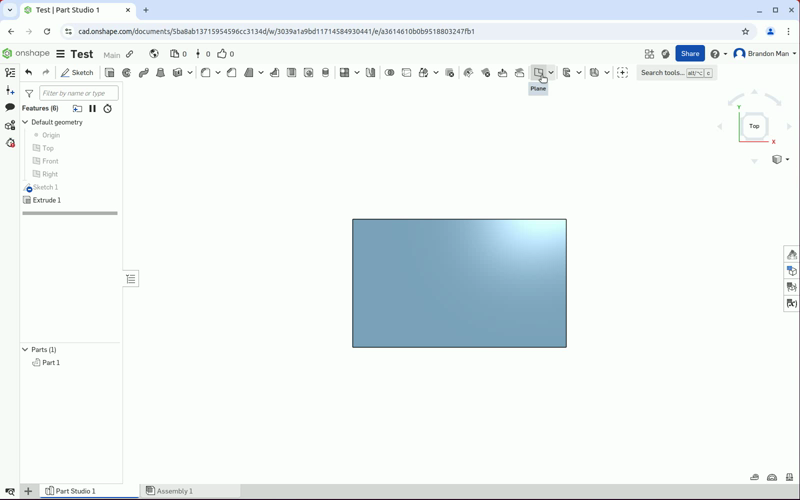
click(541, 75)
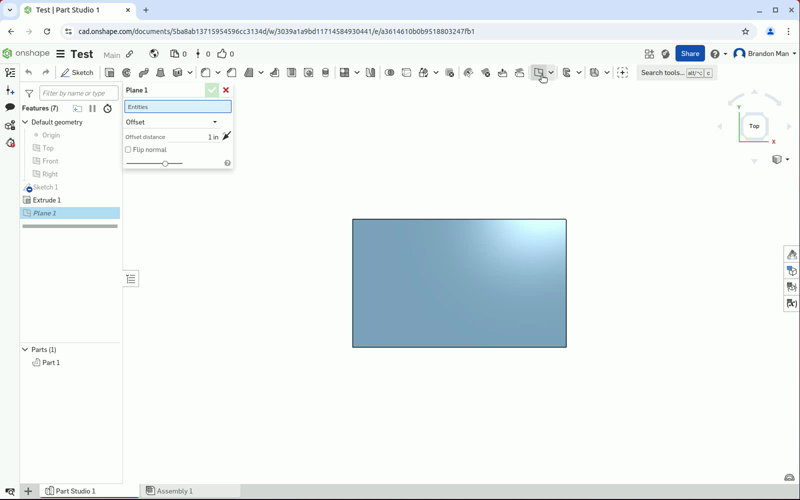
mouse_move(73, 150)
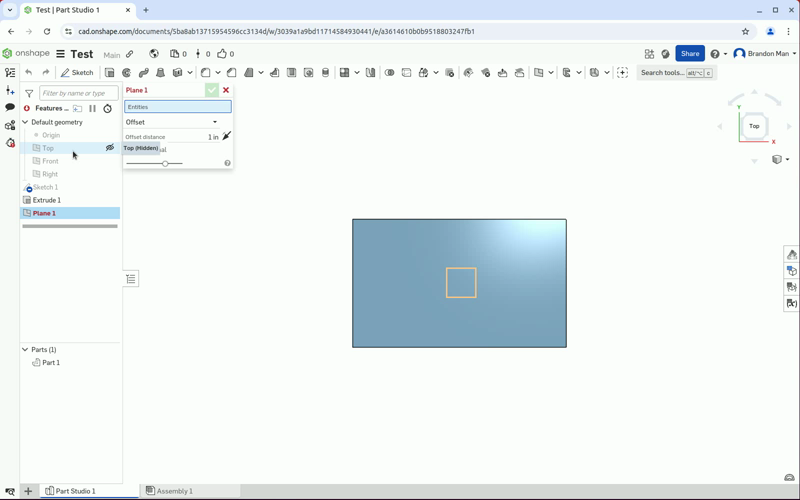
click(73, 150)
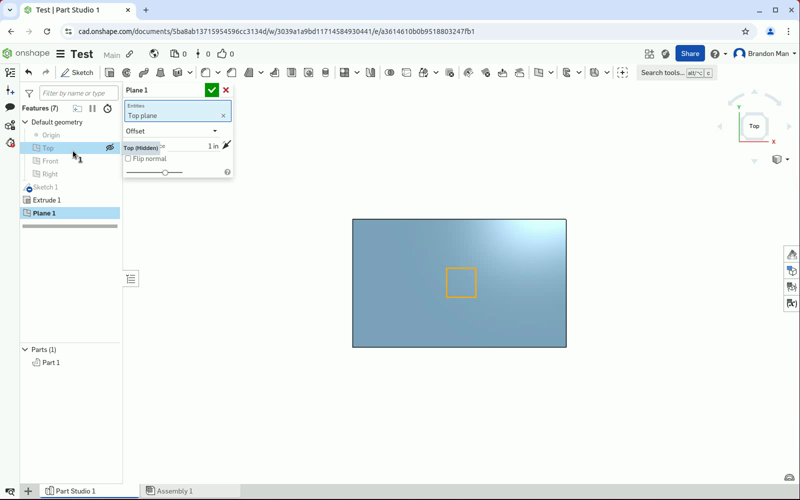
key(tab, 2)
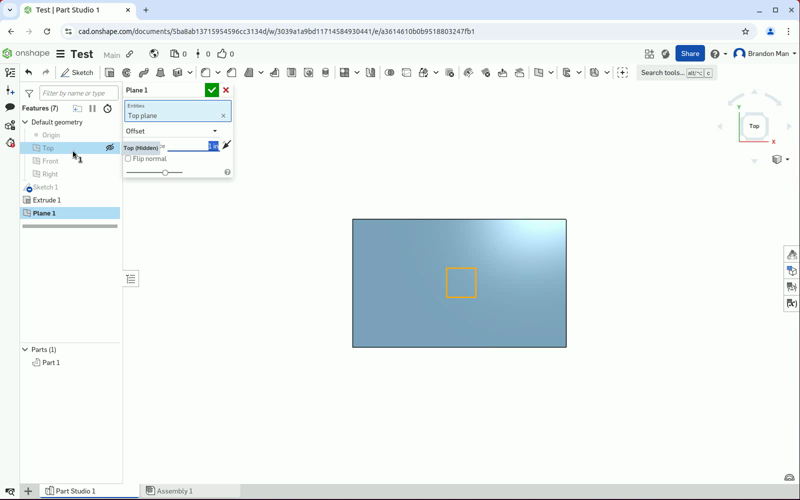
text(8.658)
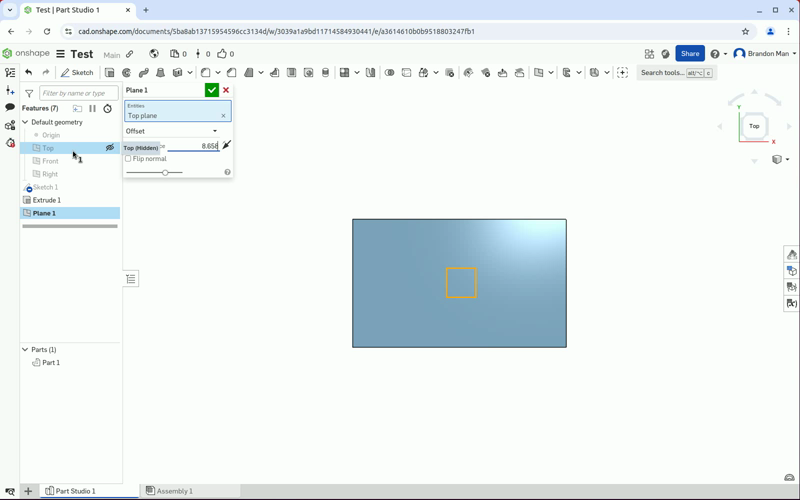
key(enter, 2)
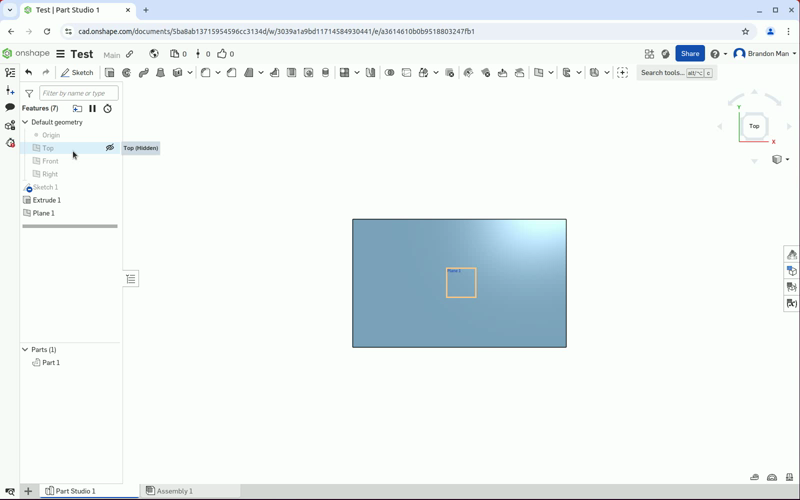
key(shift+s)
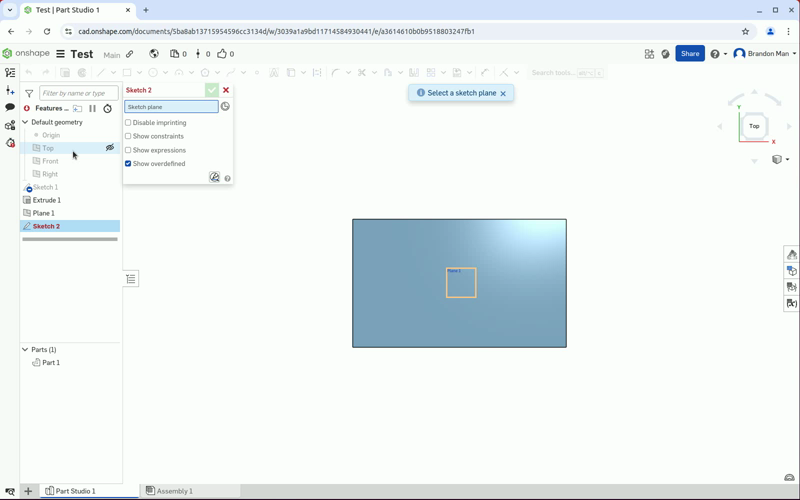
mouse_move(73, 215)
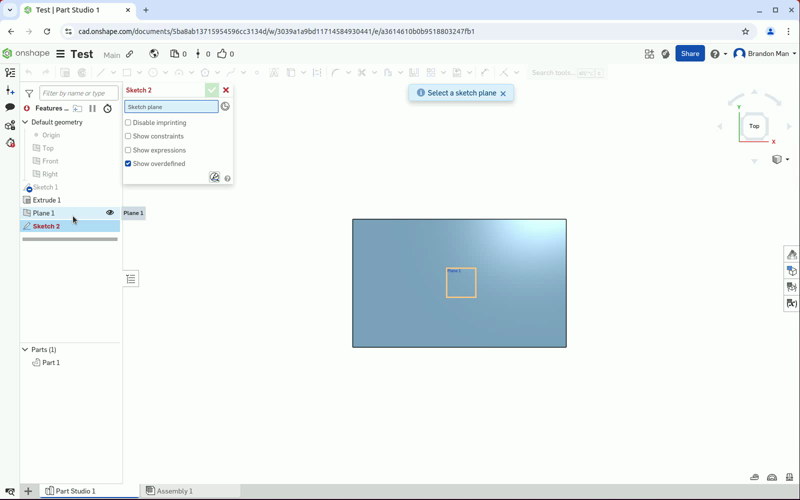
click(73, 215)
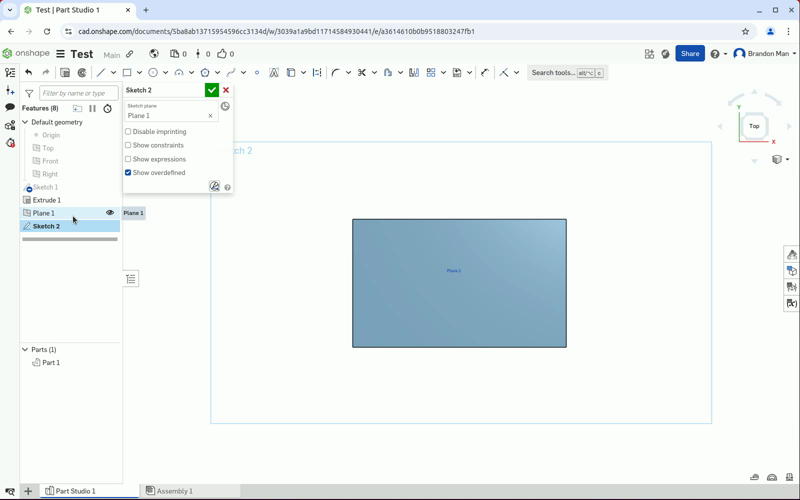
mouse_move(73, 352)
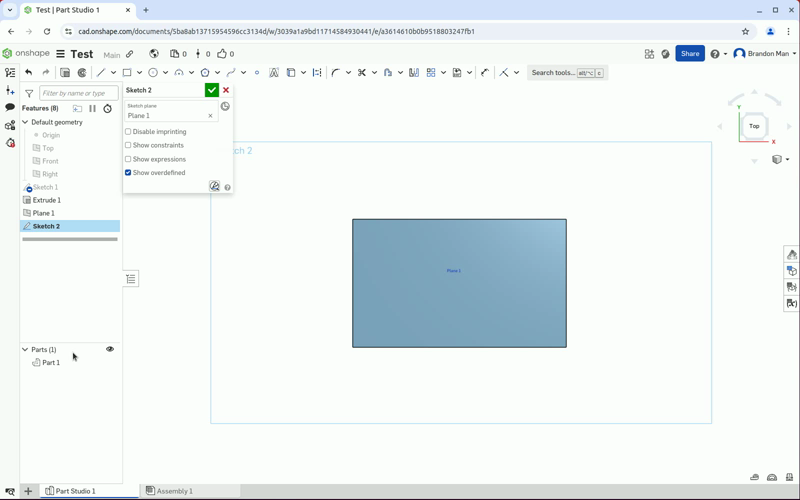
key(y)
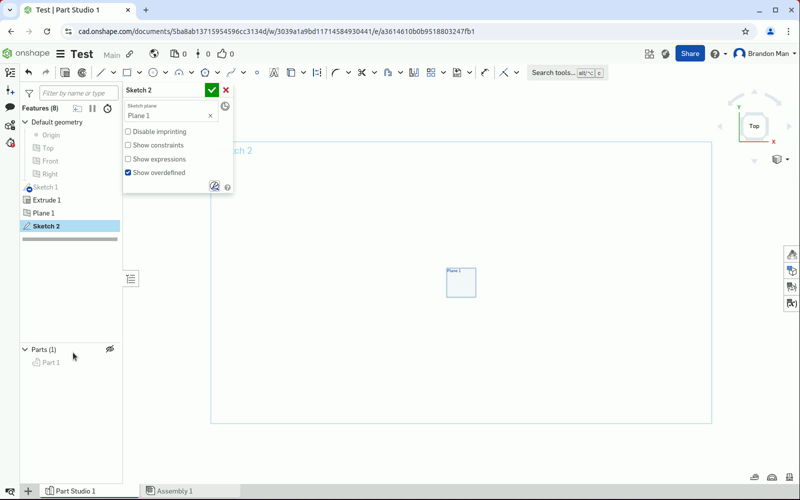
key(c)
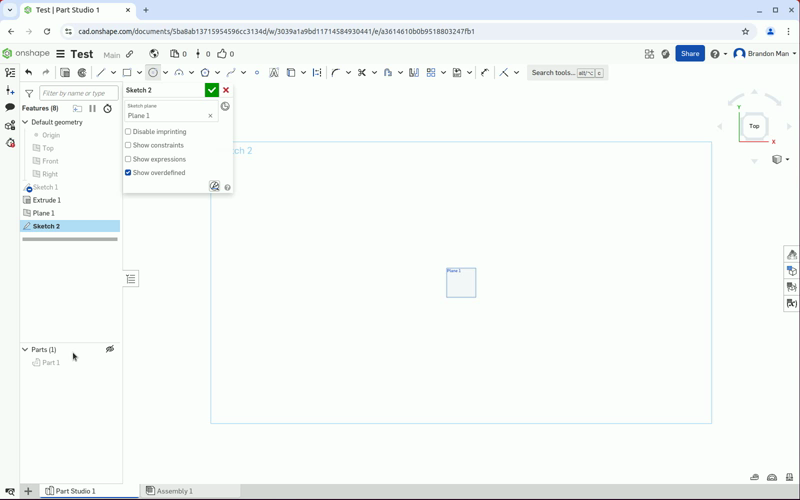
key_down(shift)
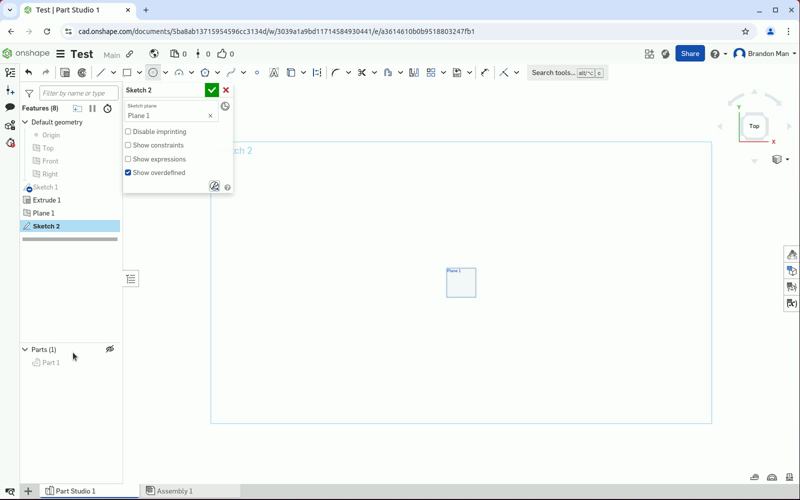
mouse_move(461, 282)
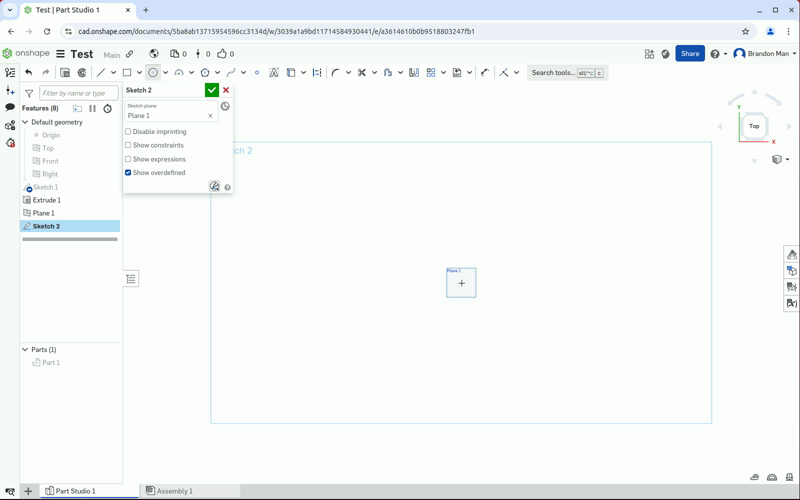
click(461, 282)
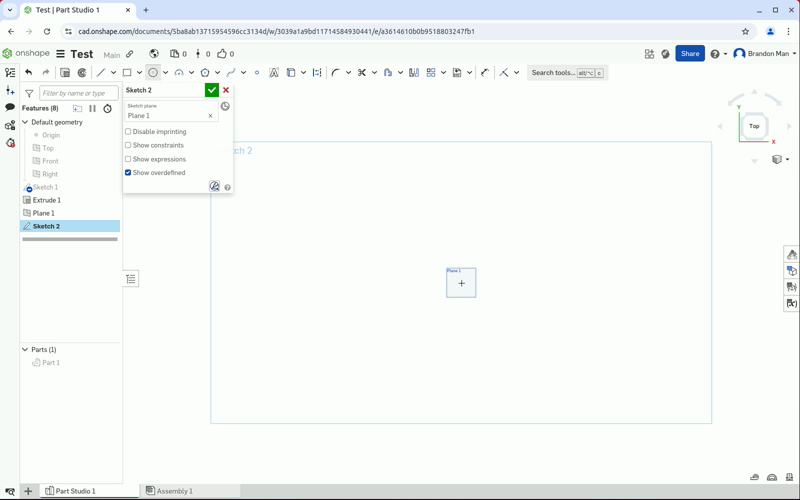
key_up(shift)
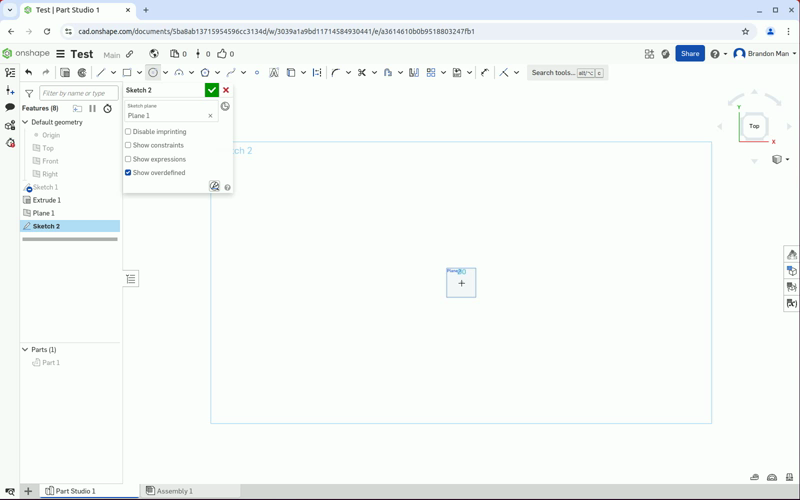
mouse_move(499, 282)
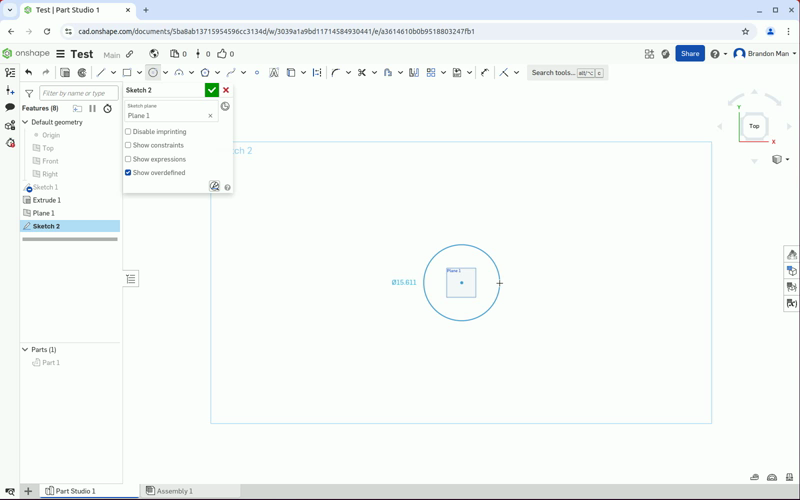
click(499, 282)
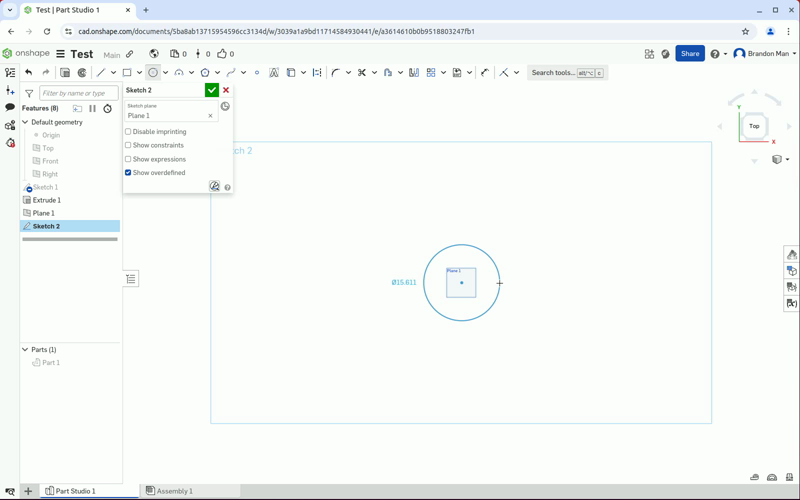
key(esc)
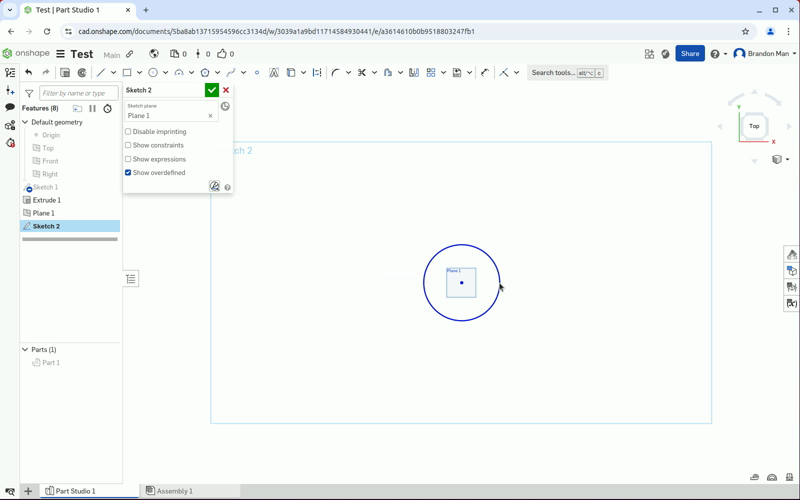
mouse_move(471, 315)
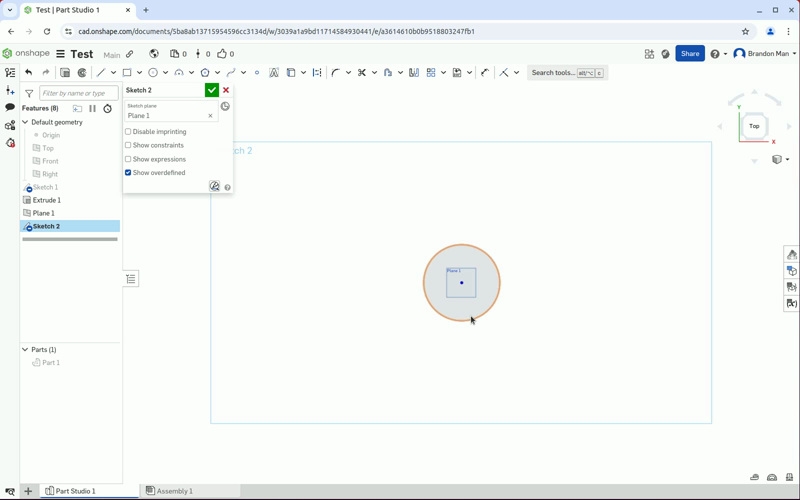
click(471, 315)
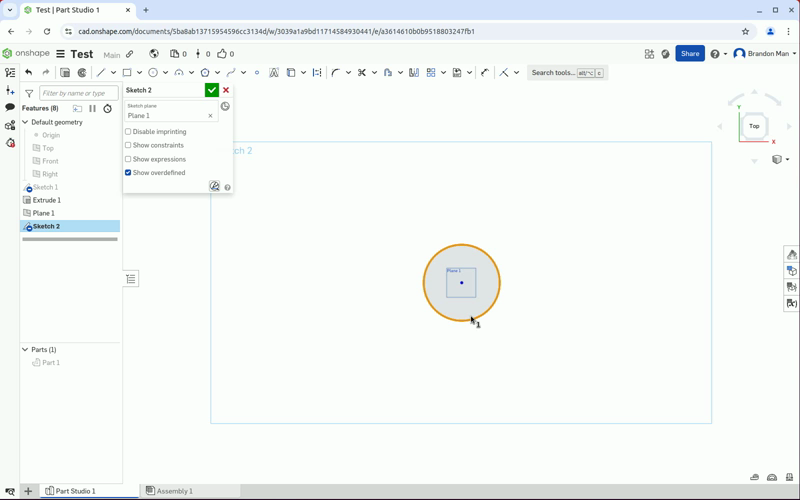
mouse_move(73, 352)
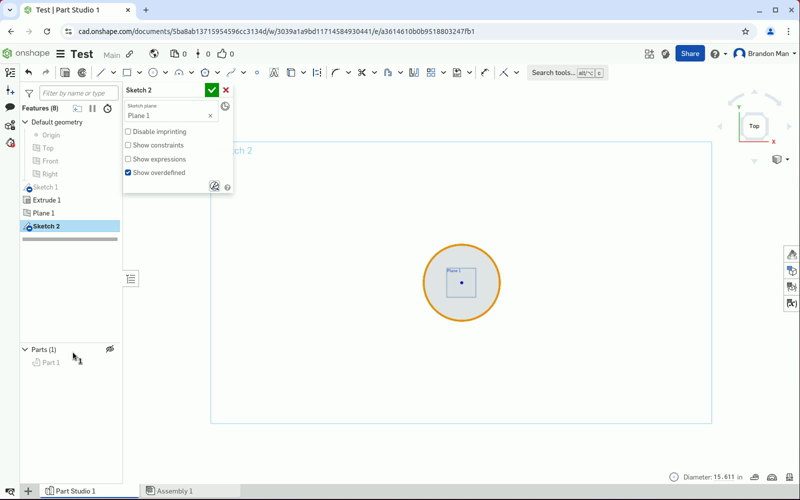
key(shift+y)
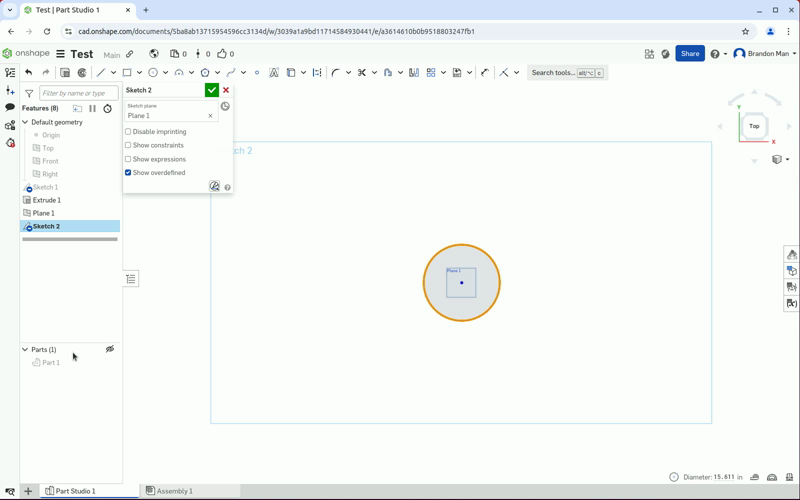
key(shift+e)
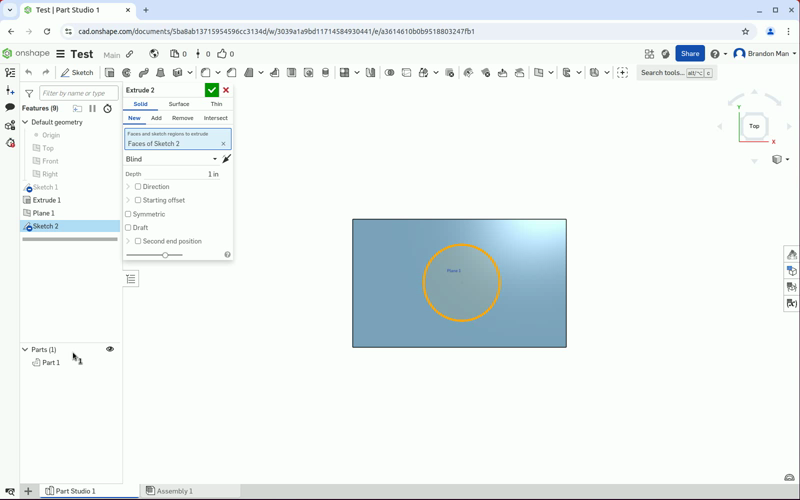
mouse_move(143, 106)
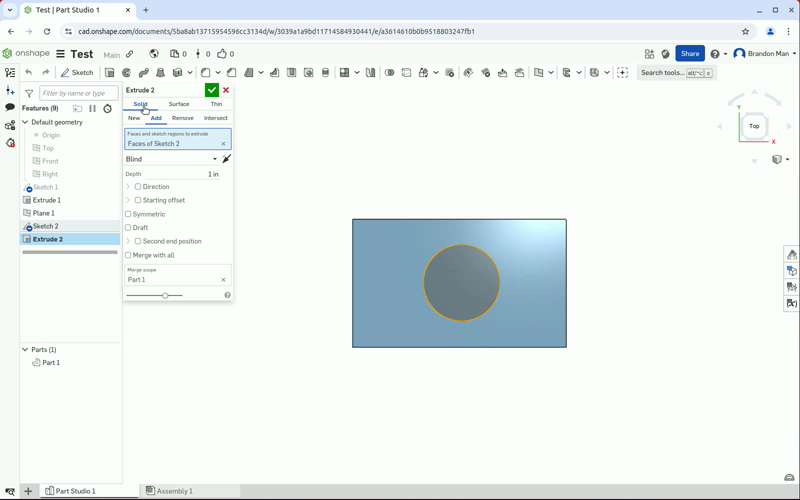
click(143, 106)
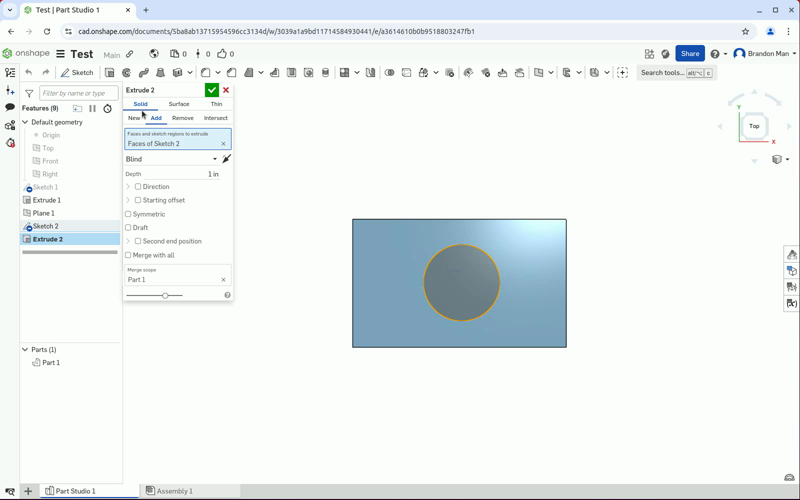
mouse_move(137, 120)
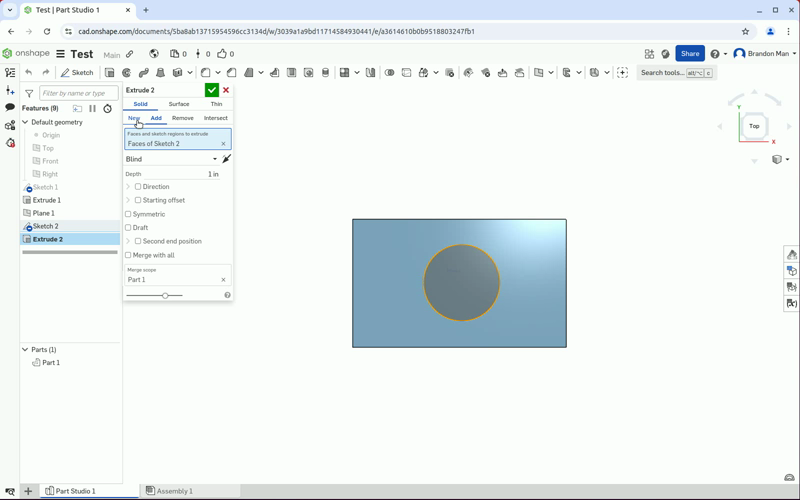
click(137, 120)
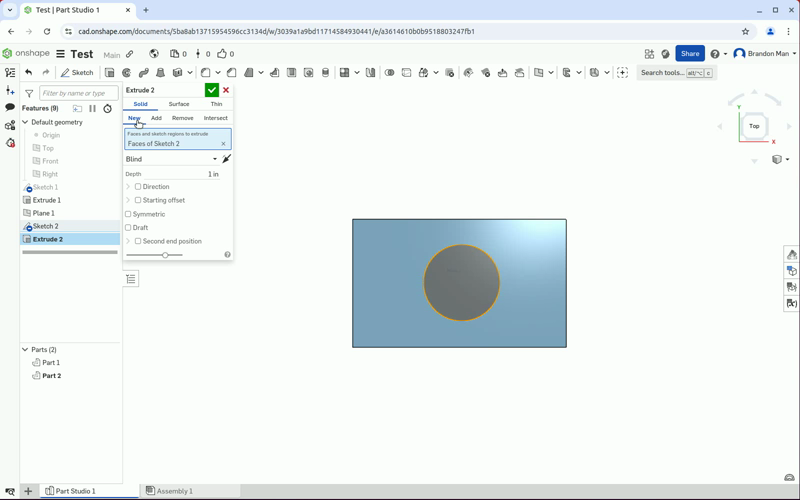
key(tab, 4)
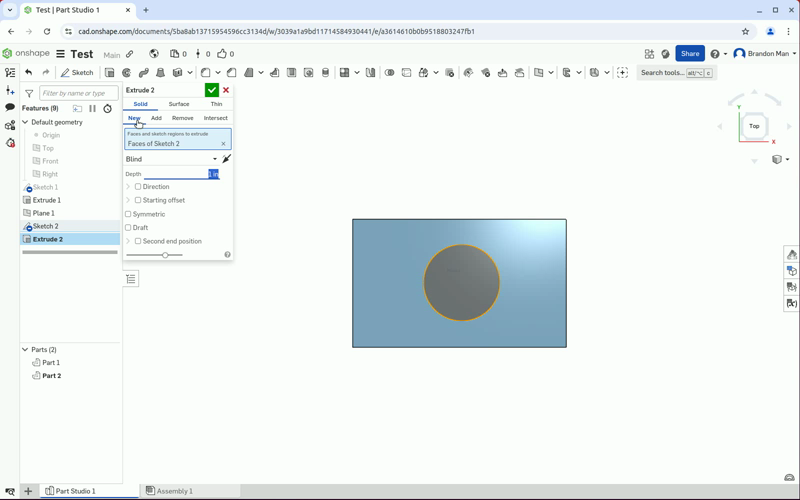
text(15.405)
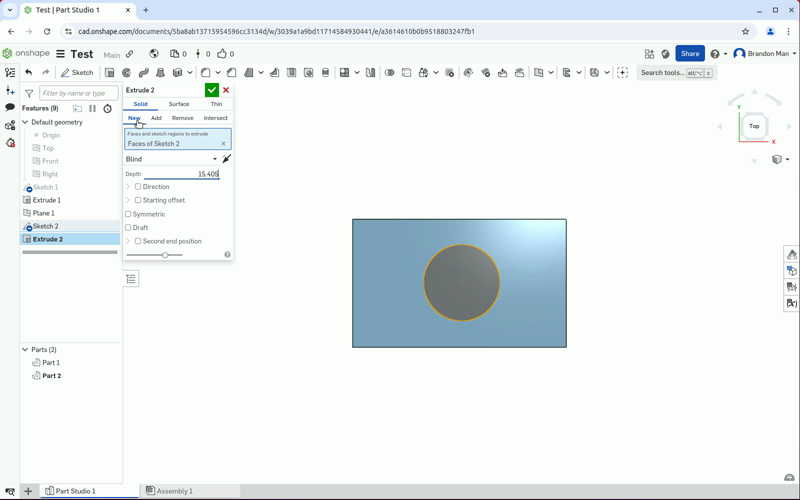
key(enter)
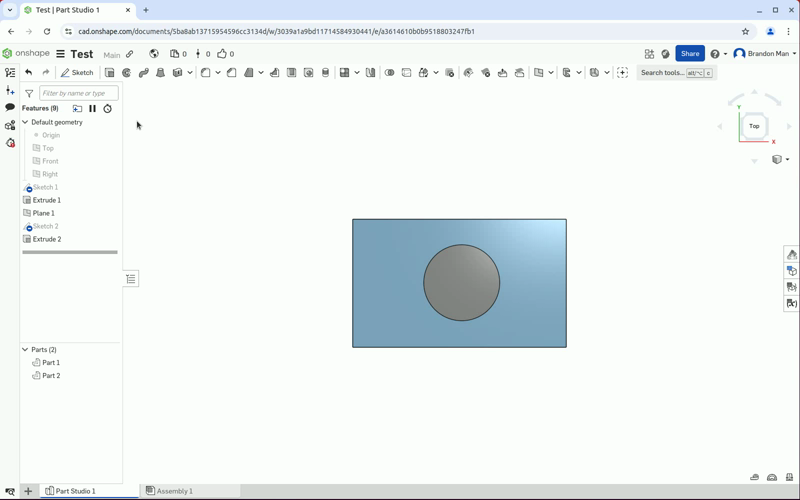
key(shift+h)
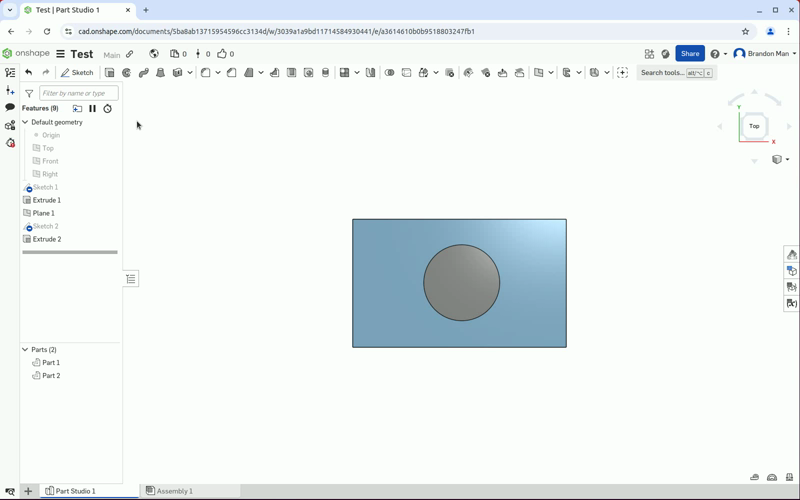
key(shift+h)
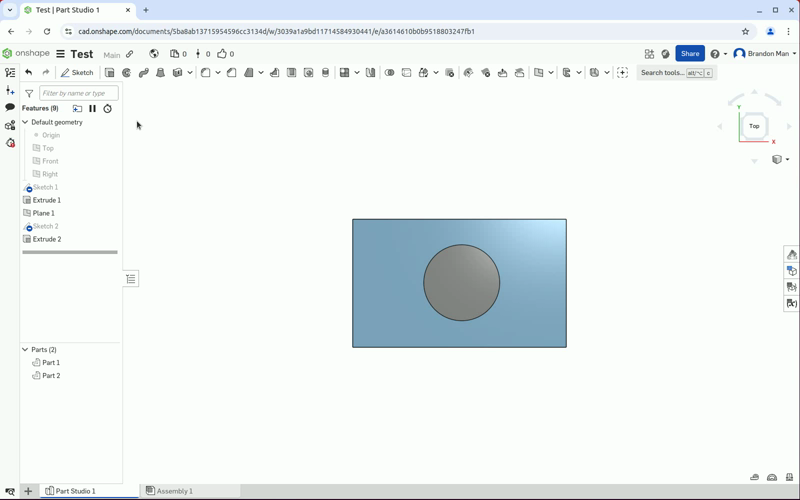
mouse_move(73, 189)
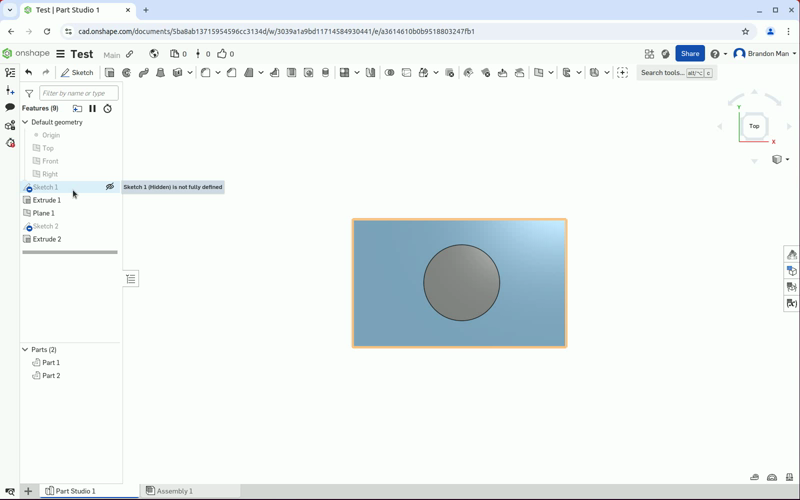
click(73, 189)
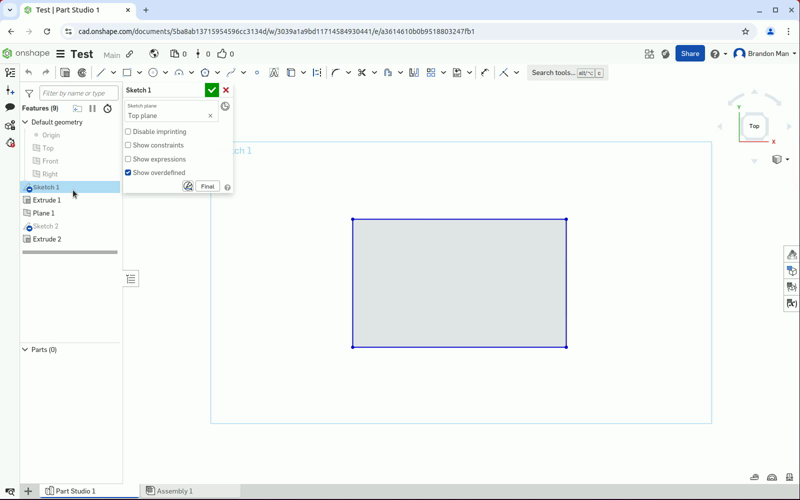
mouse_move(229, 92)
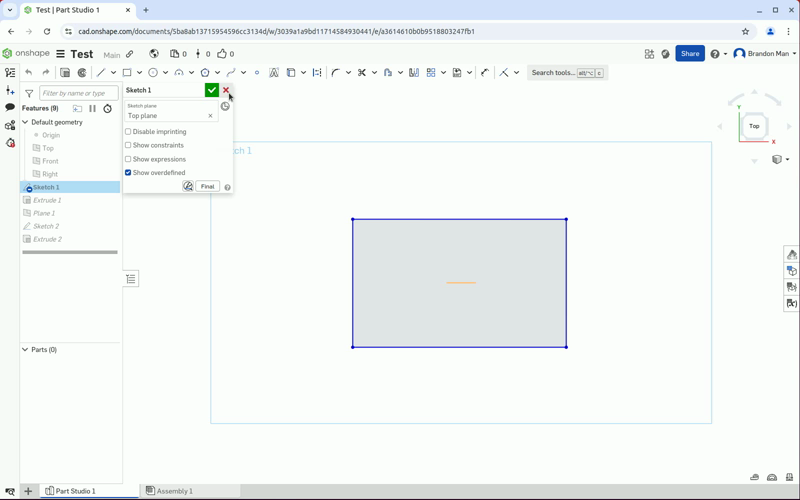
click(229, 92)
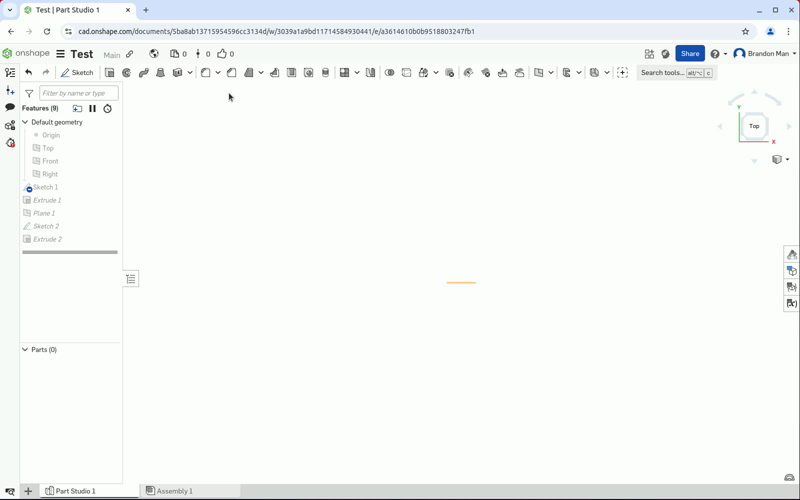
mouse_move(73, 352)
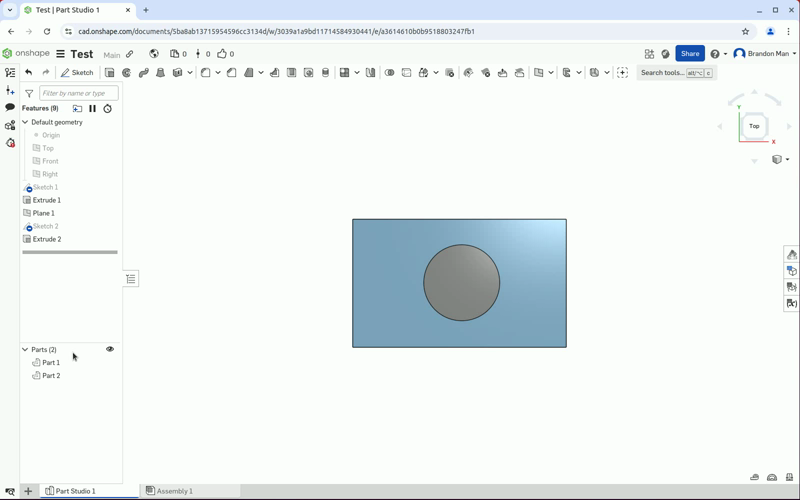
key(y)
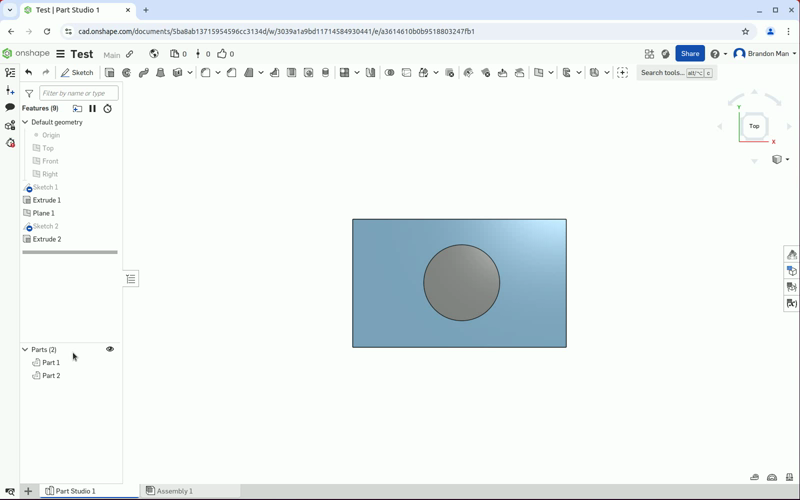
key(shift+p)
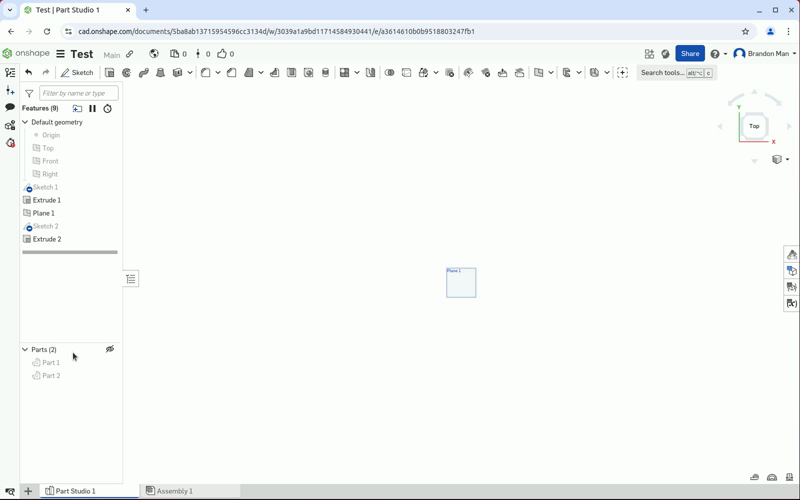
key(space)
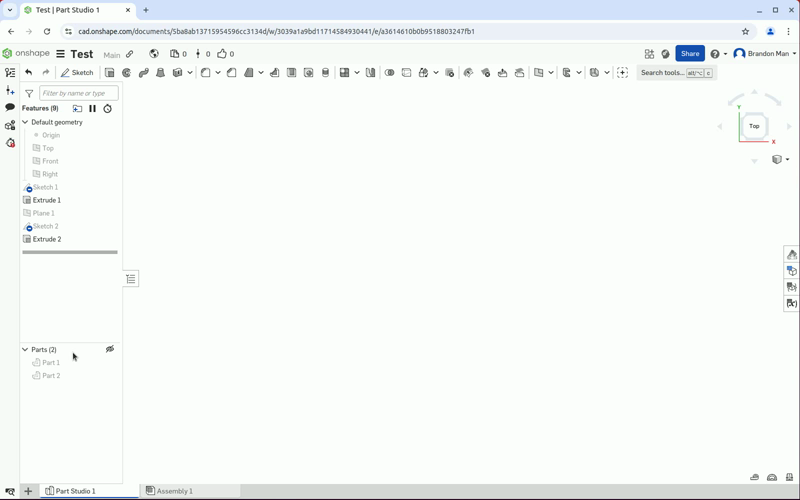
key_down(shift)
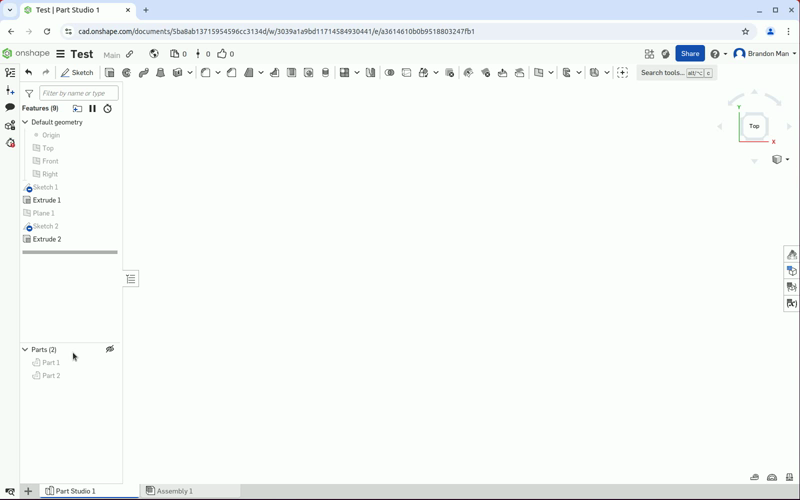
key(up)
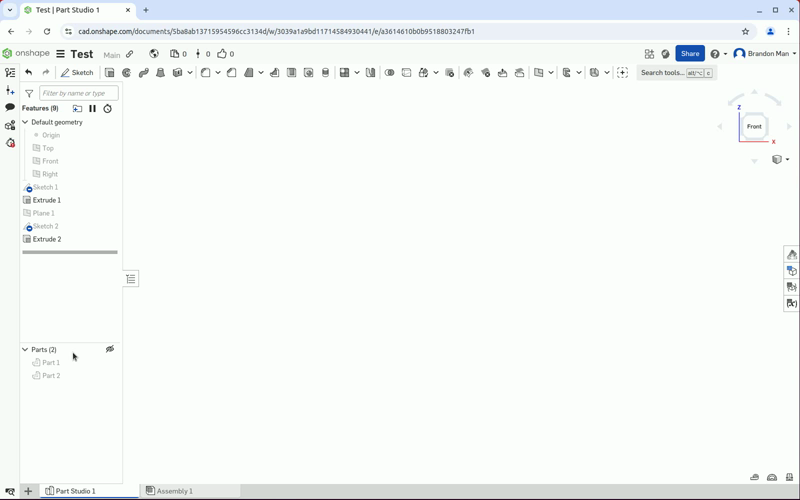
key_up(shift)
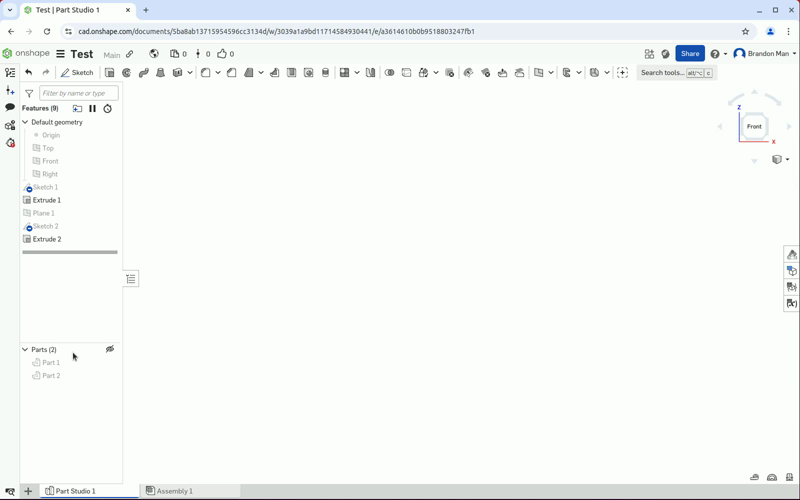
key(space)
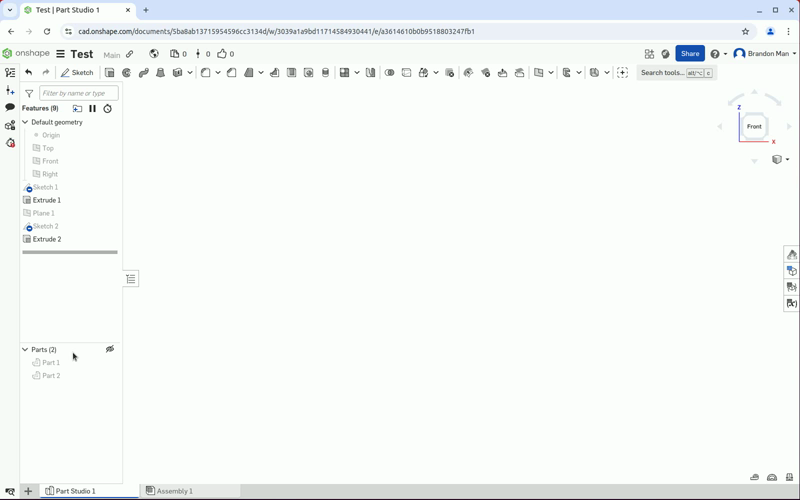
key_down(shift)
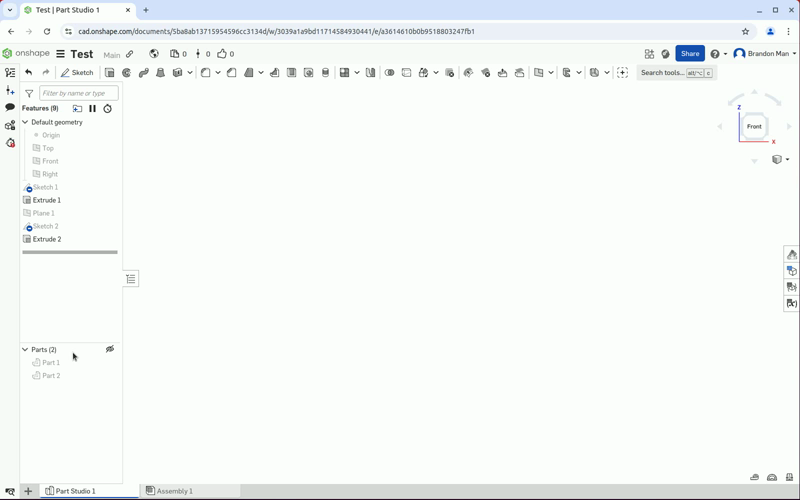
key(left)
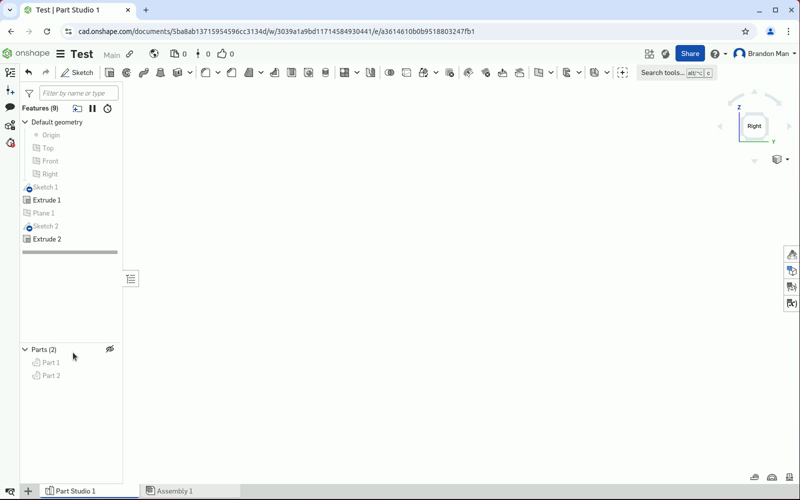
key_up(shift)
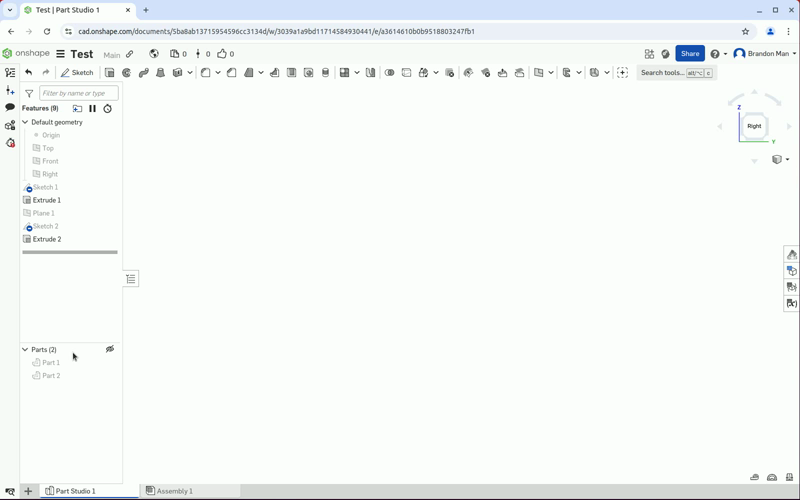
mouse_move(73, 352)
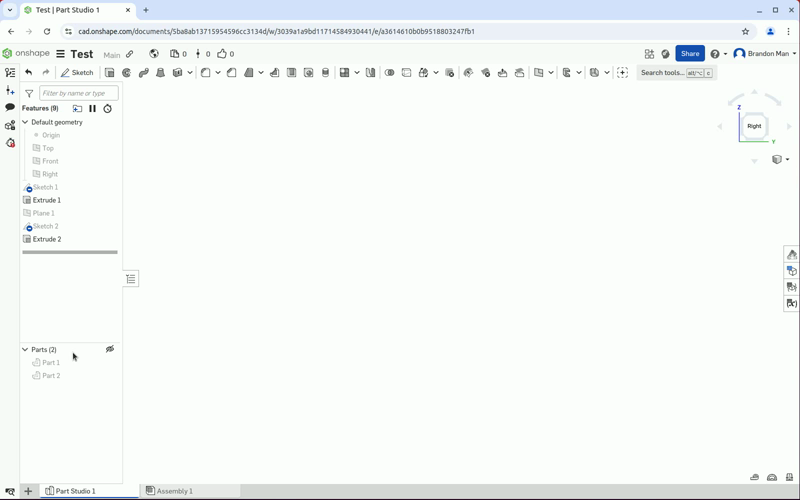
key(shift+y)
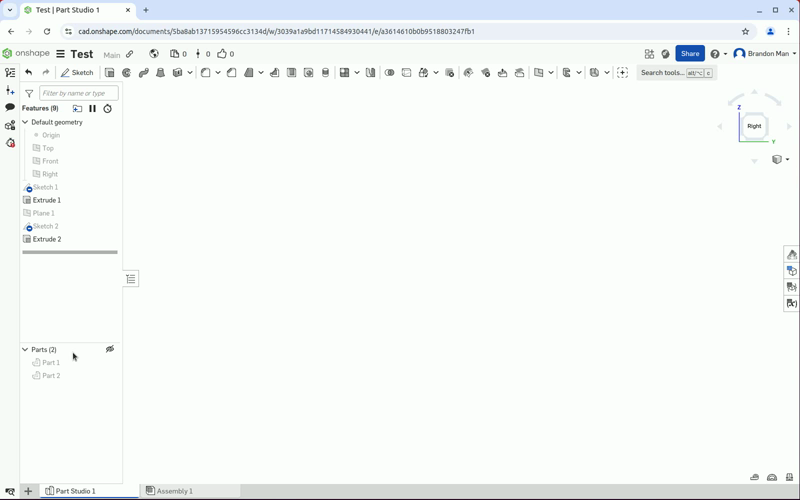
key(shift+s)
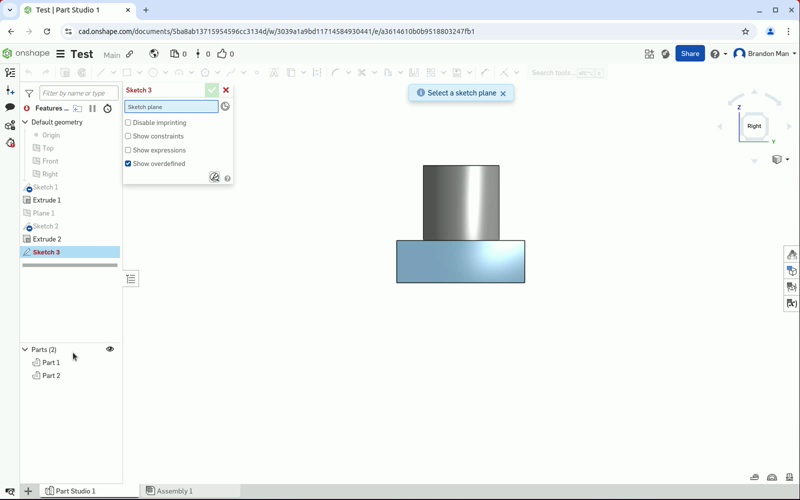
mouse_move(73, 176)
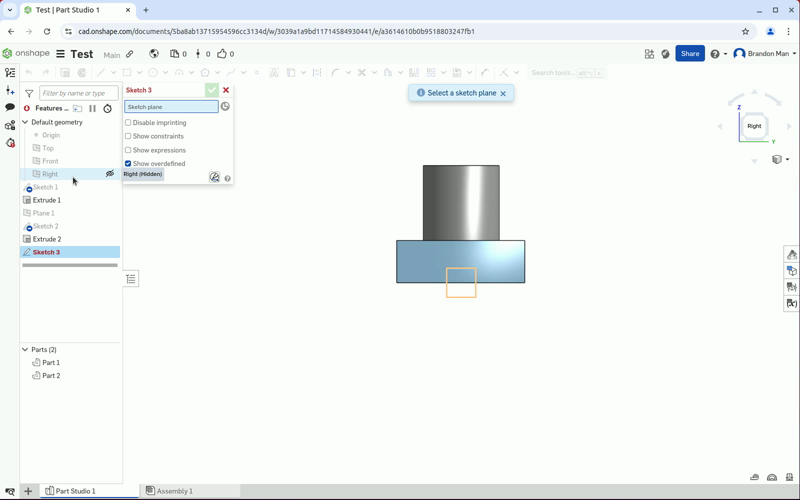
click(73, 176)
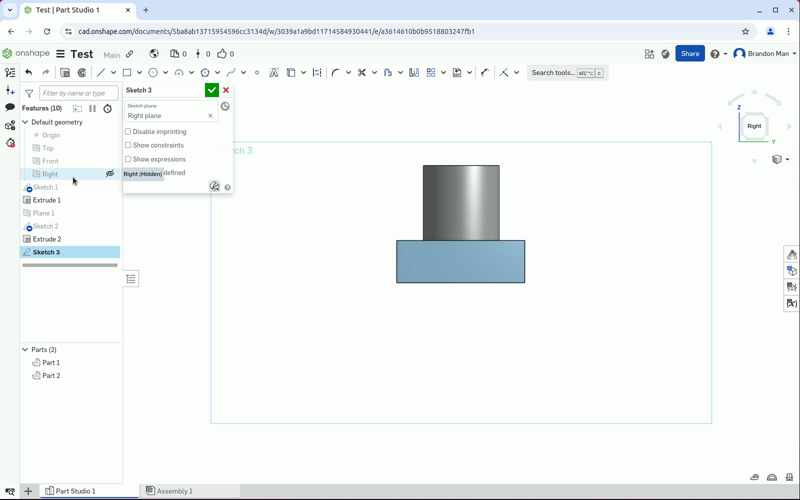
mouse_move(73, 352)
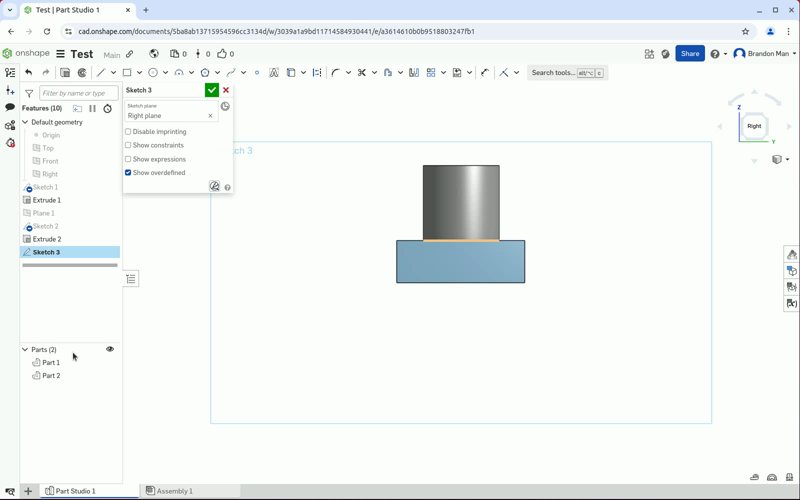
key(y)
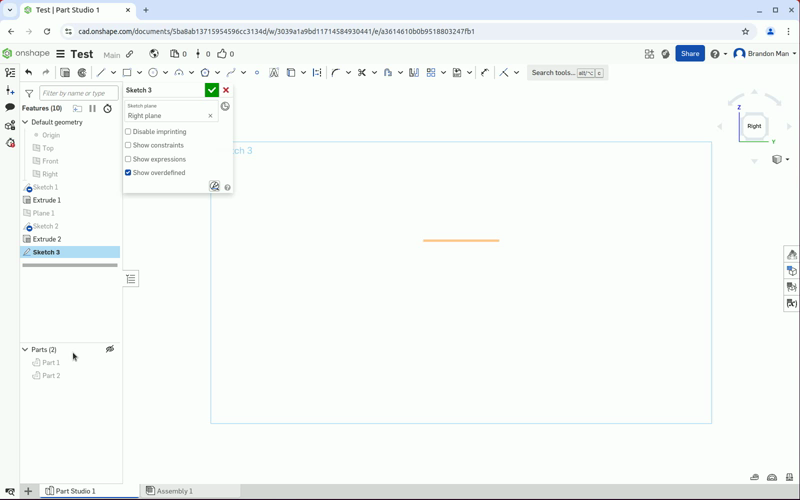
key(l)
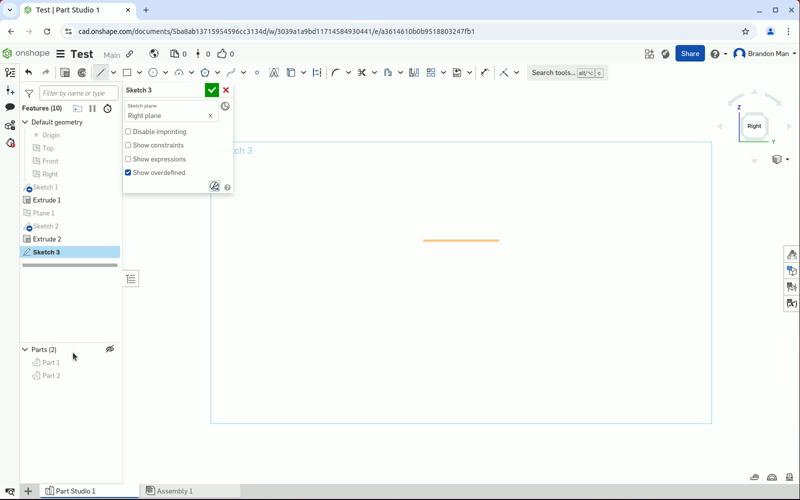
key_down(shift)
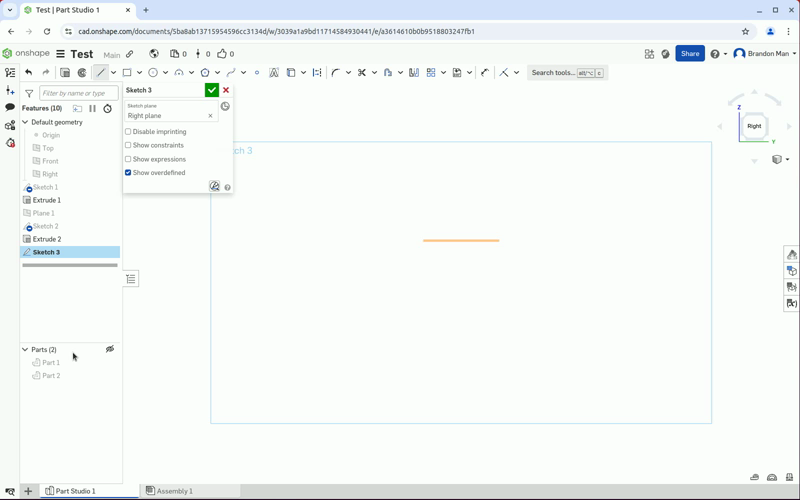
mouse_move(411, 164)
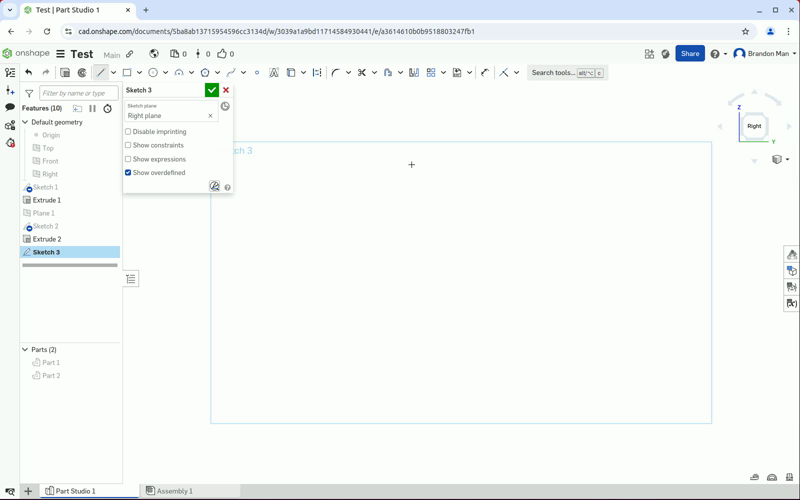
click(411, 164)
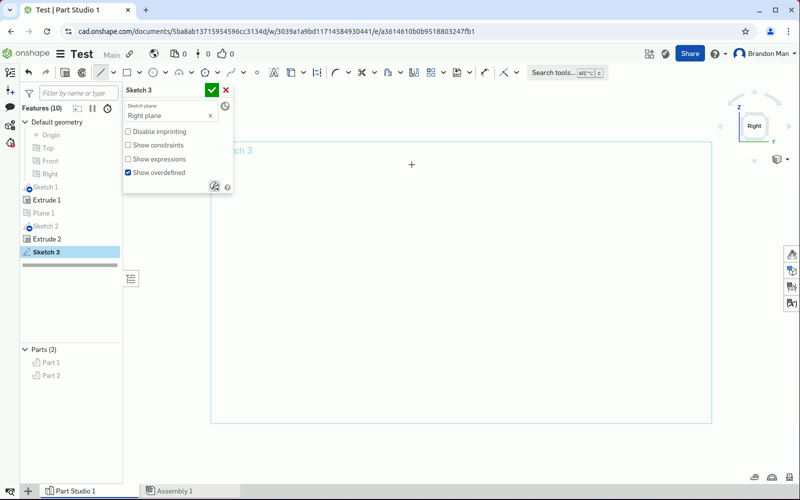
key_up(shift)
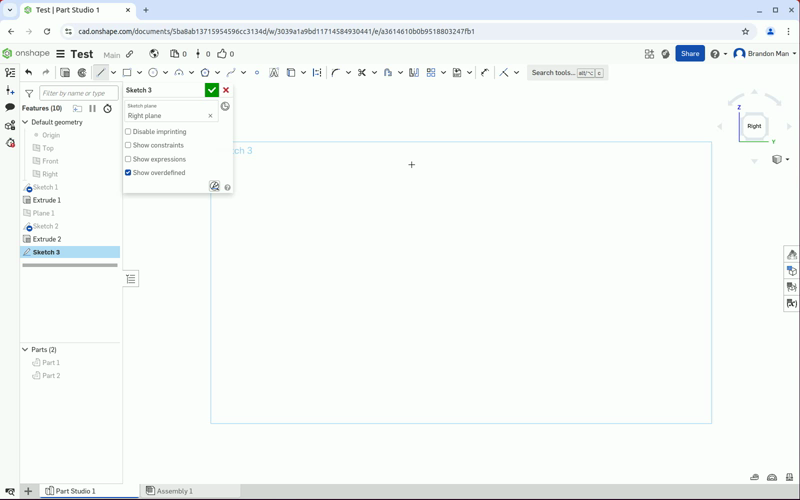
key_down(shift)
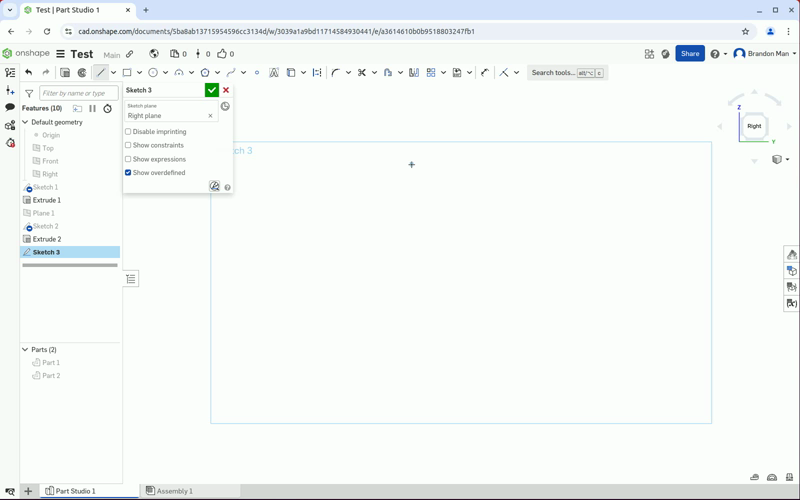
mouse_move(526, 216)
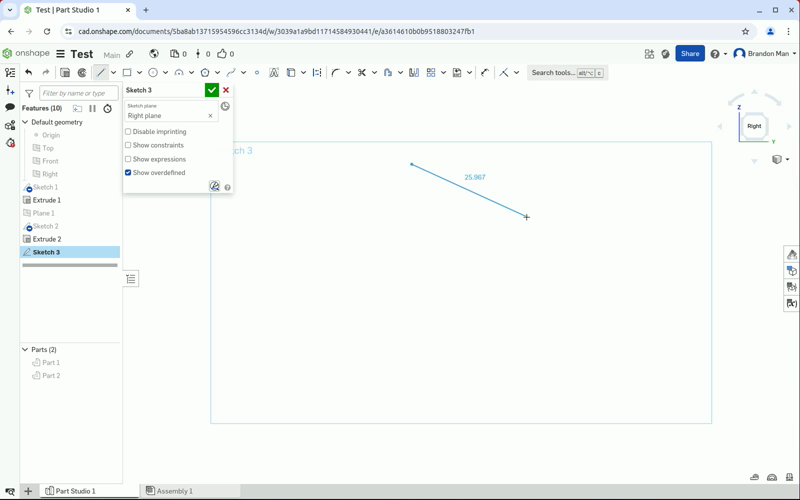
click(526, 216)
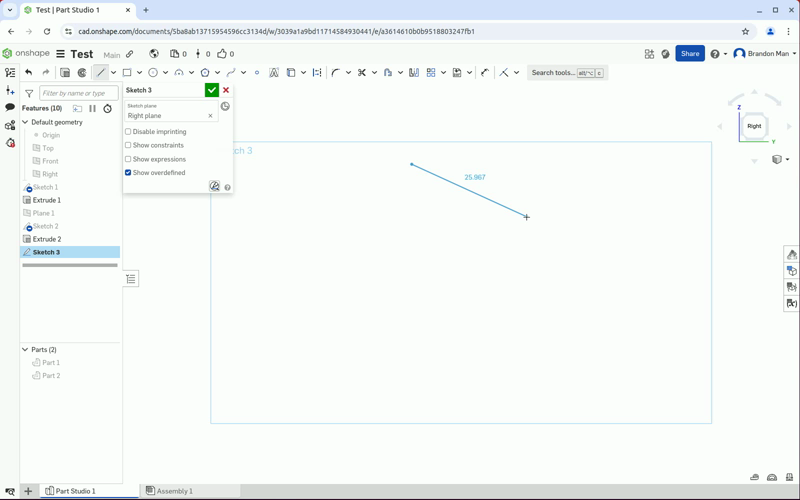
key_up(shift)
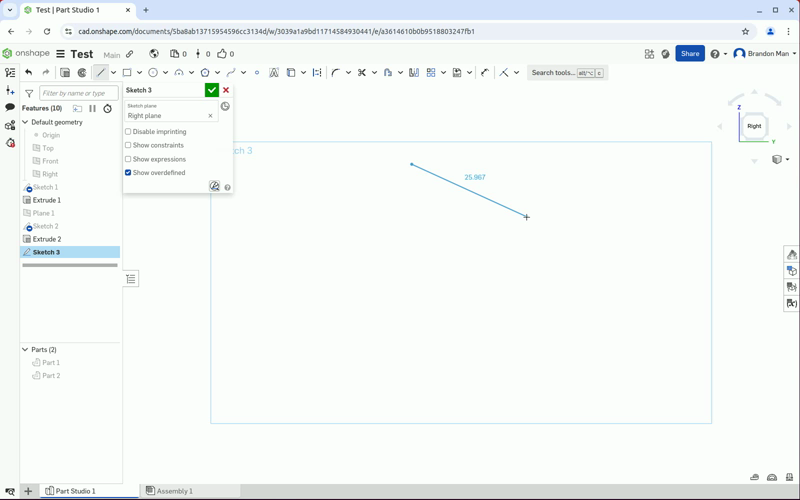
key_down(shift)
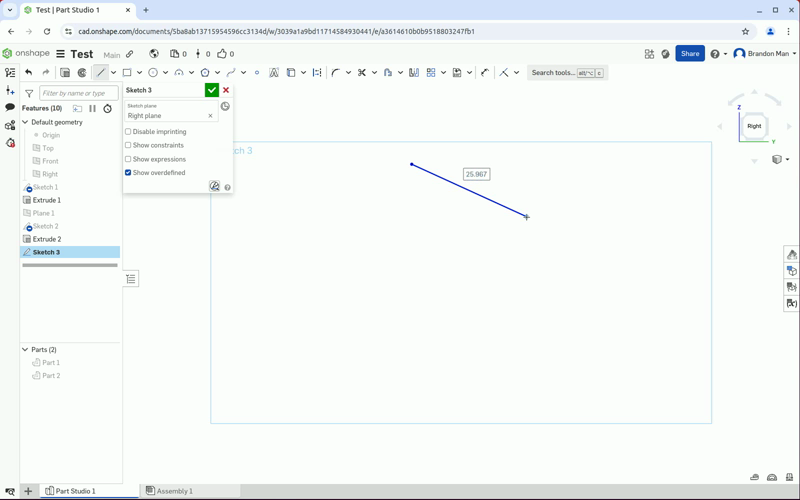
mouse_move(556, 216)
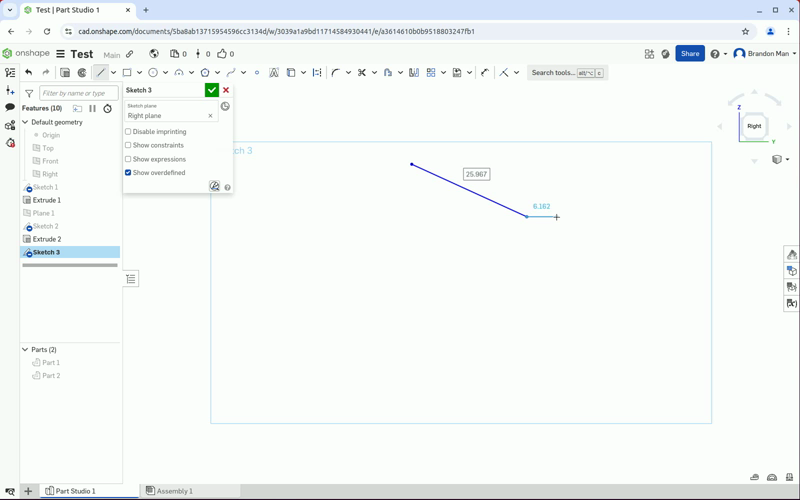
mouse_move(526, 164)
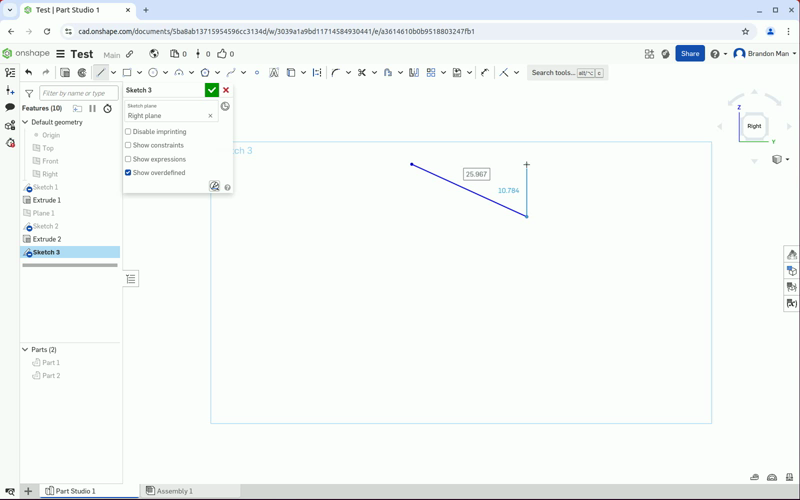
click(526, 164)
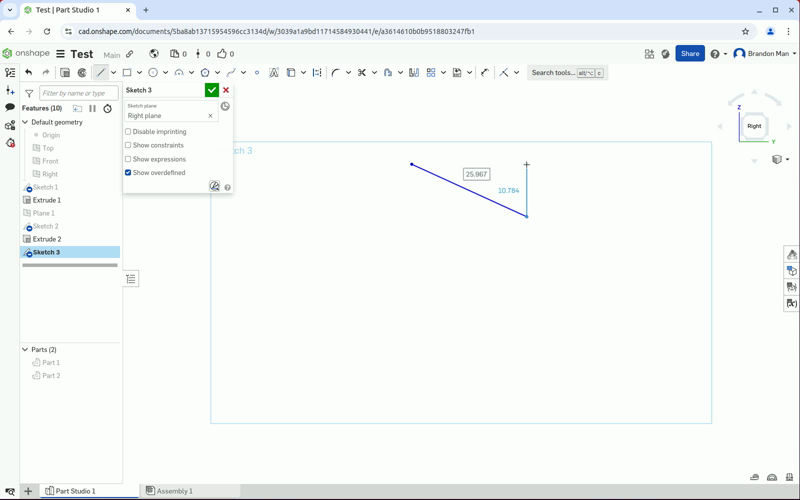
key_up(shift)
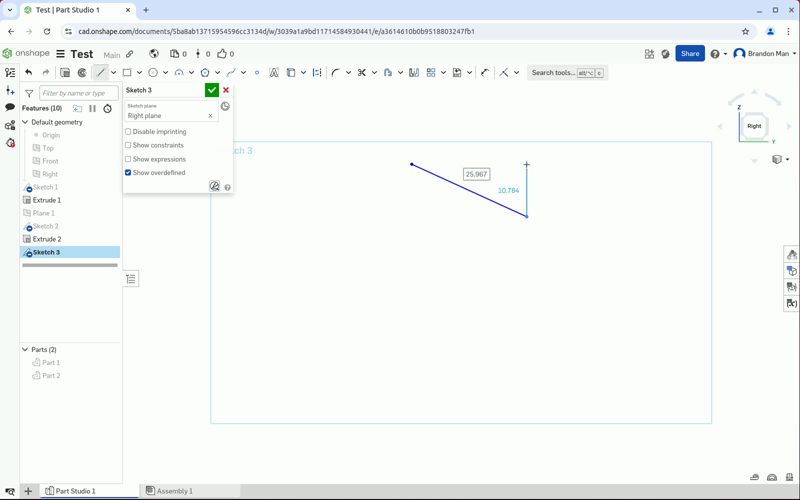
key_down(shift)
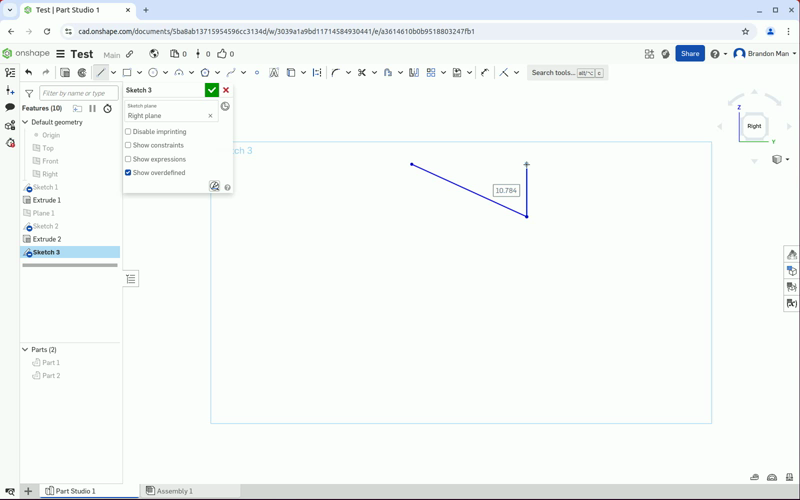
mouse_move(411, 164)
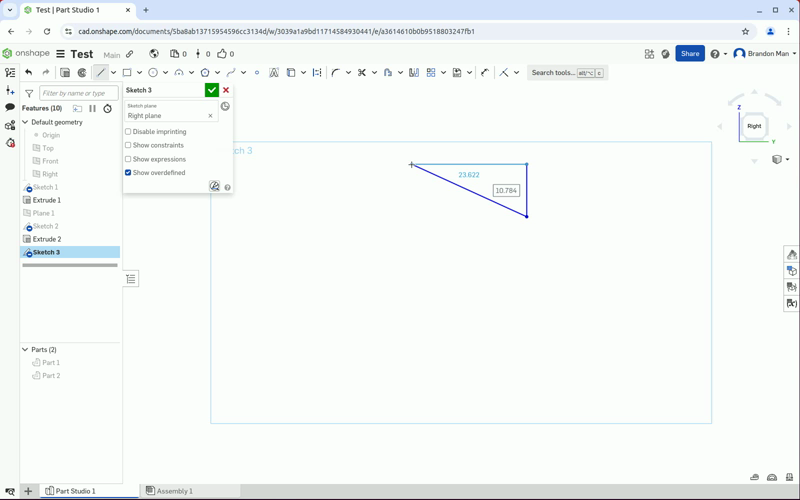
key_up(shift)
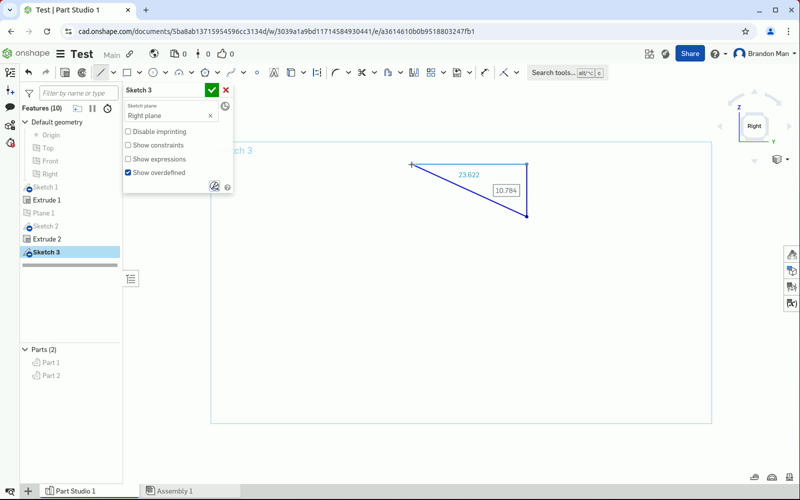
click(411, 164)
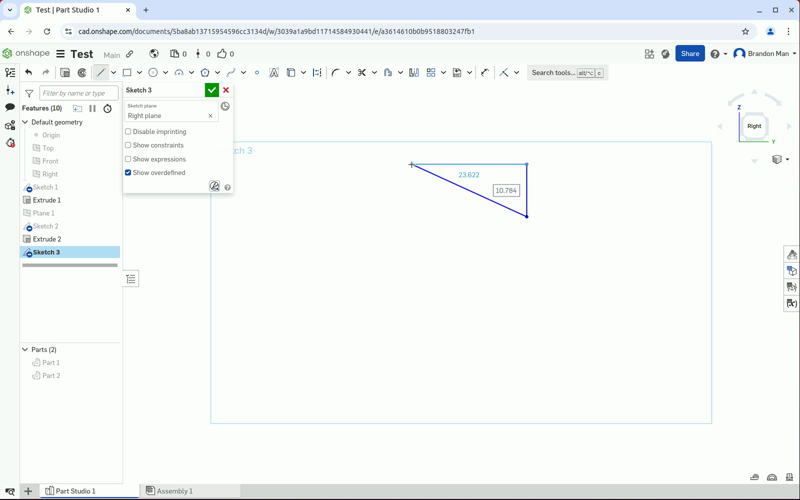
key(esc)
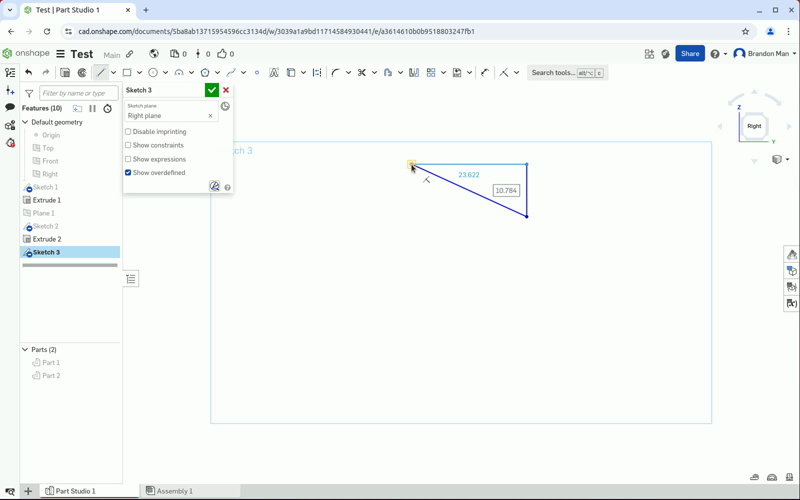
mouse_move(514, 202)
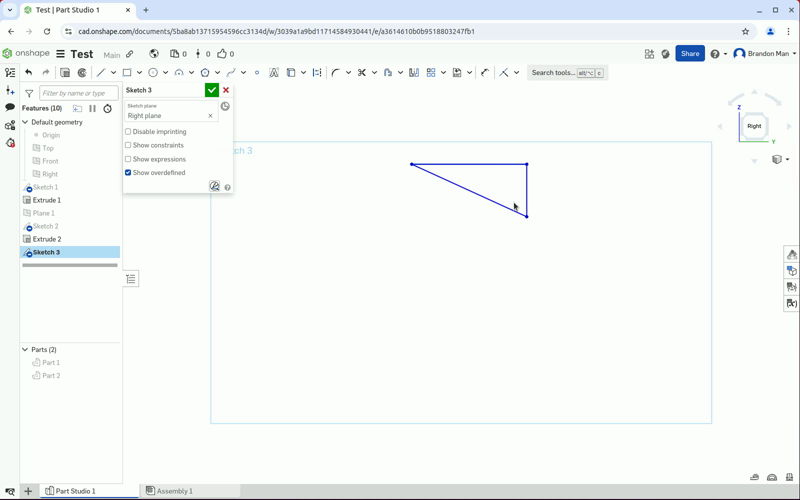
click(514, 202)
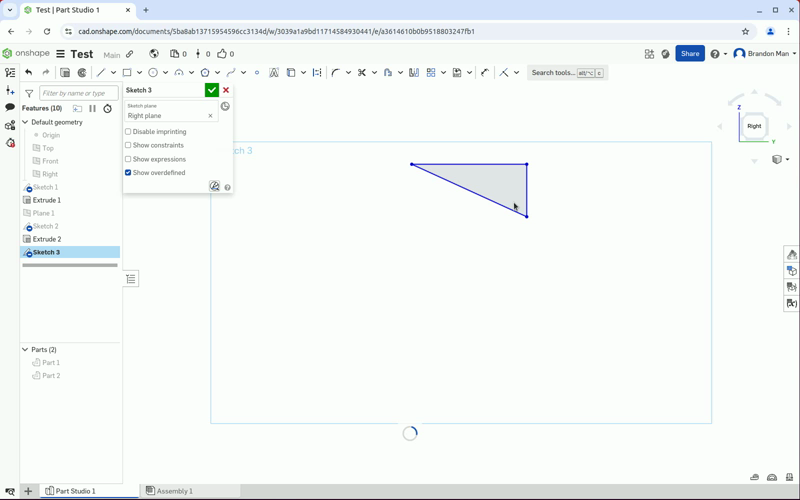
mouse_move(73, 352)
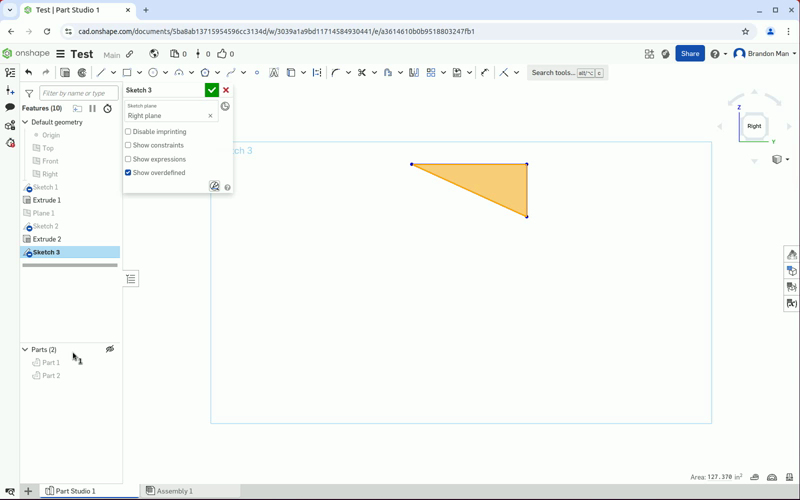
key(shift+y)
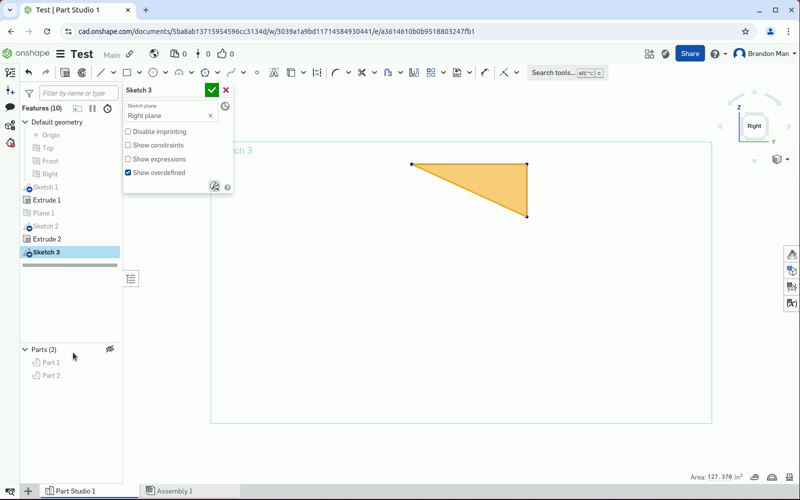
key(shift+e)
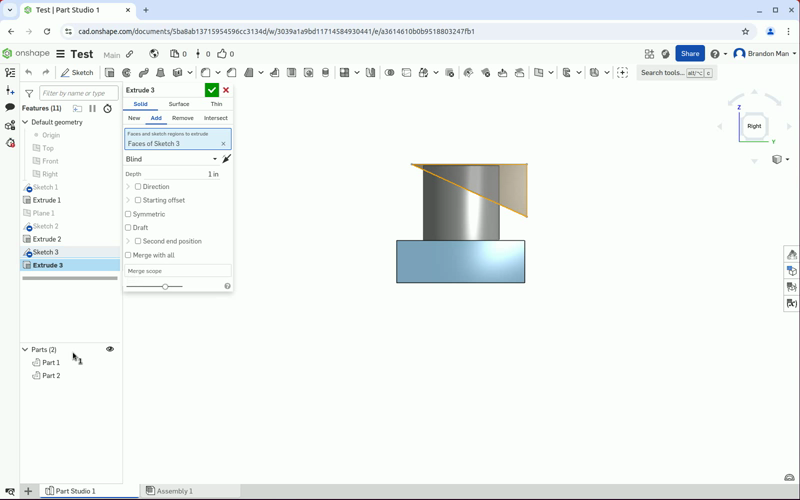
mouse_move(143, 106)
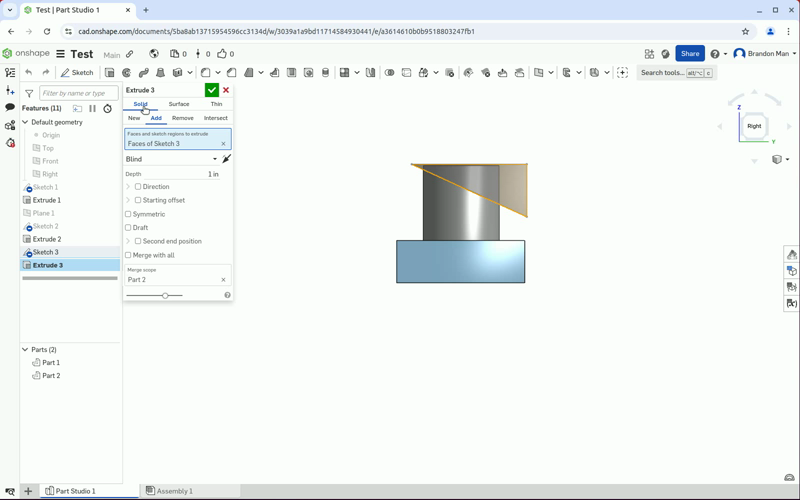
click(143, 106)
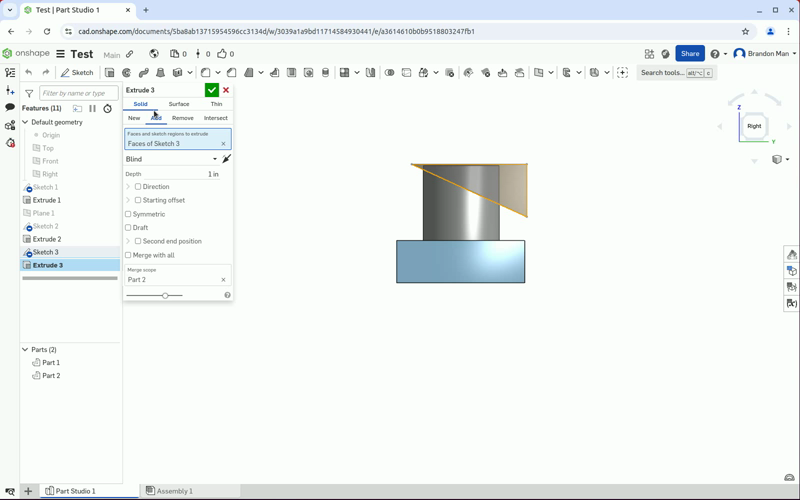
mouse_move(186, 120)
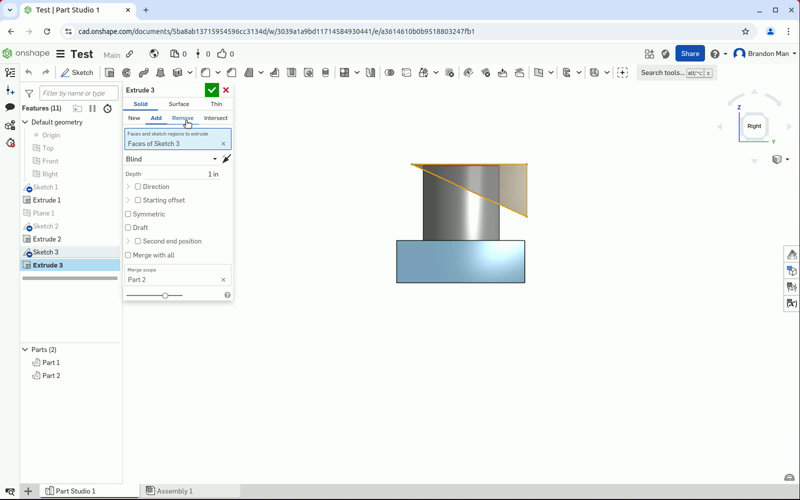
click(186, 120)
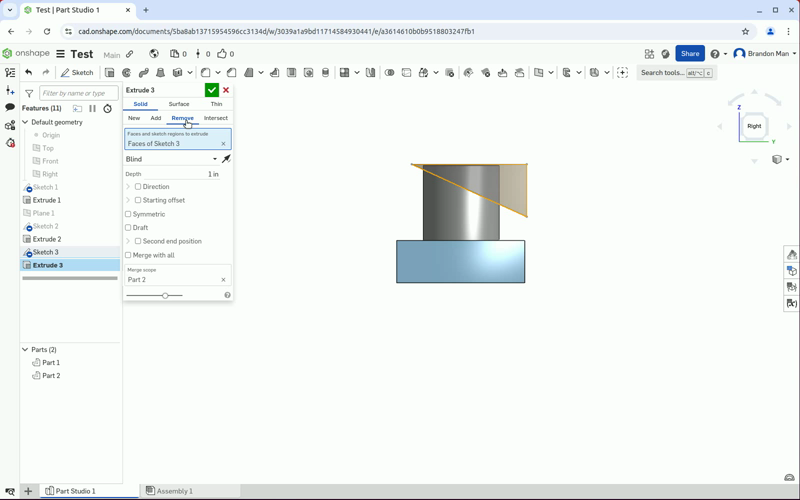
key(tab, 4)
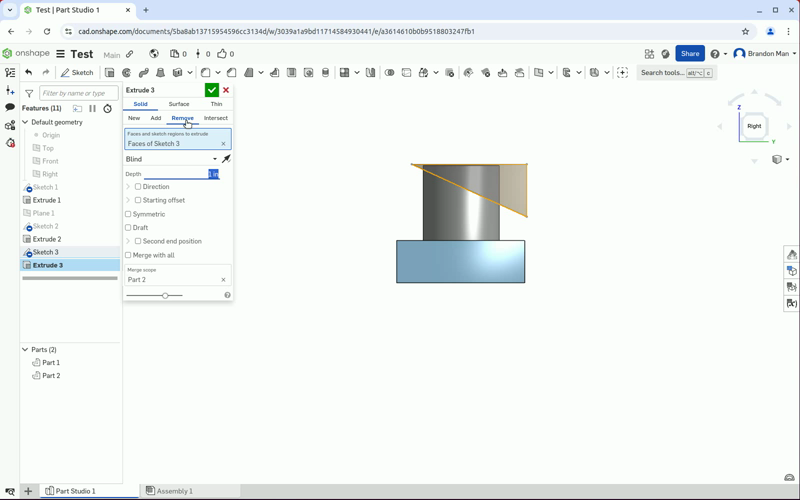
text(-25.516)
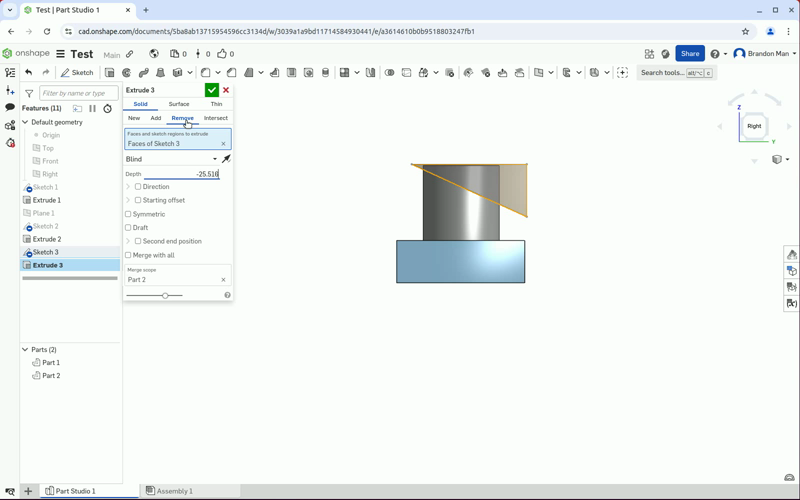
key(tab, 3)
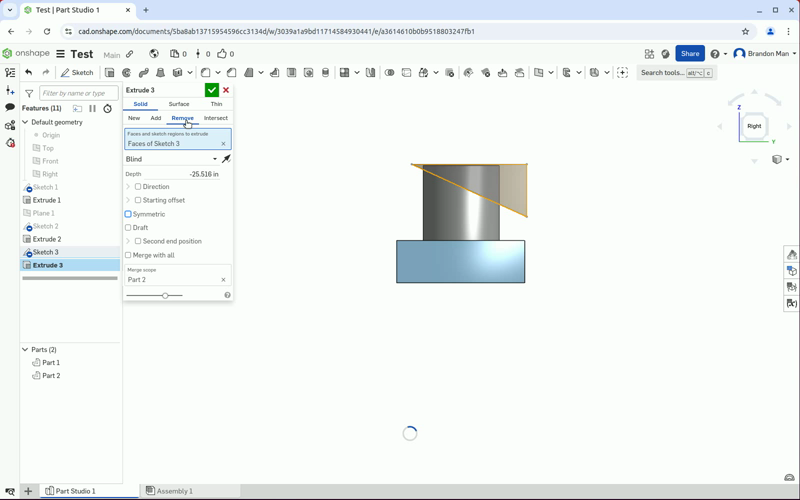
key(space)
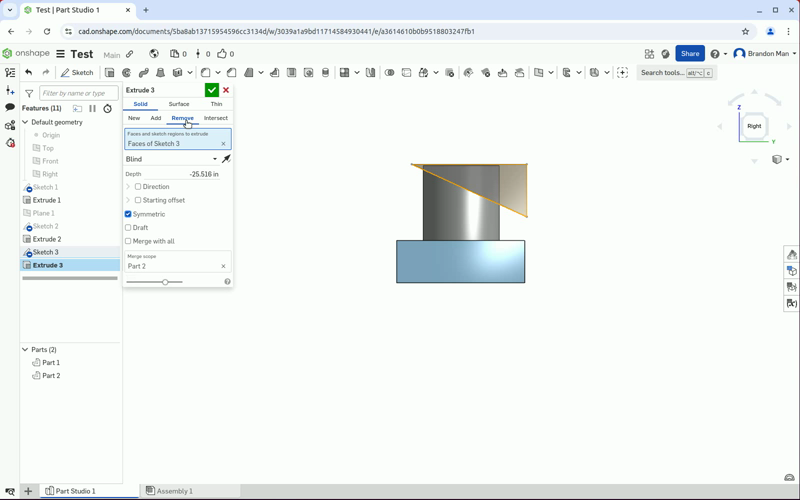
key(tab, 2)
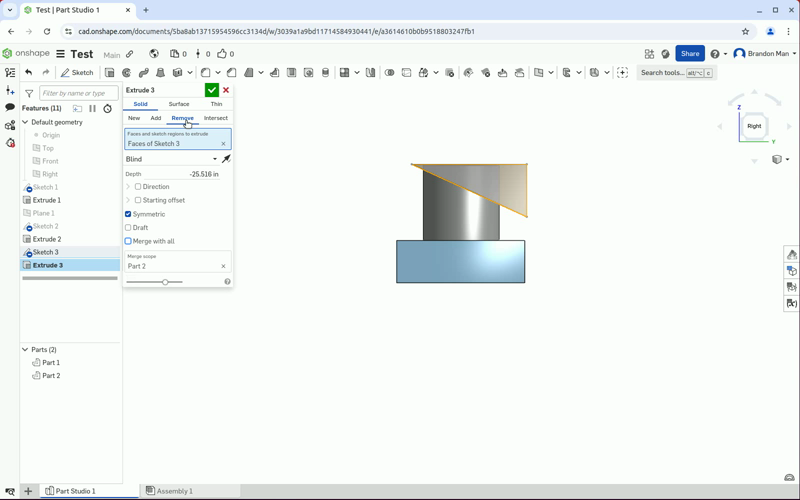
key(space)
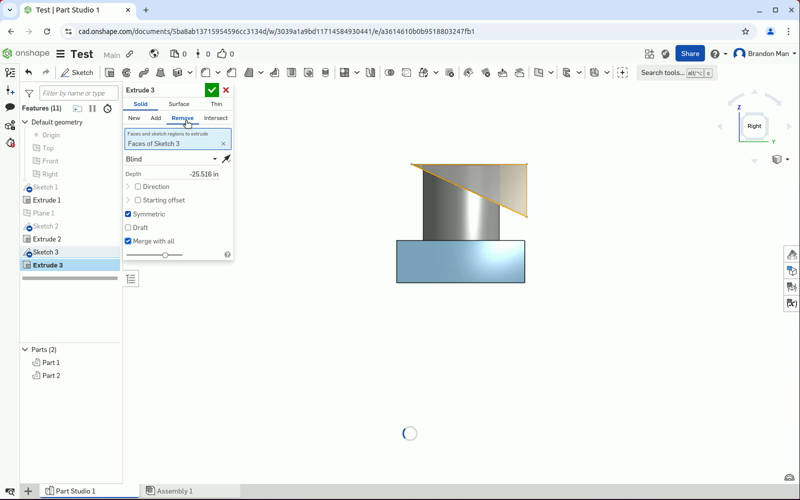
key(enter)
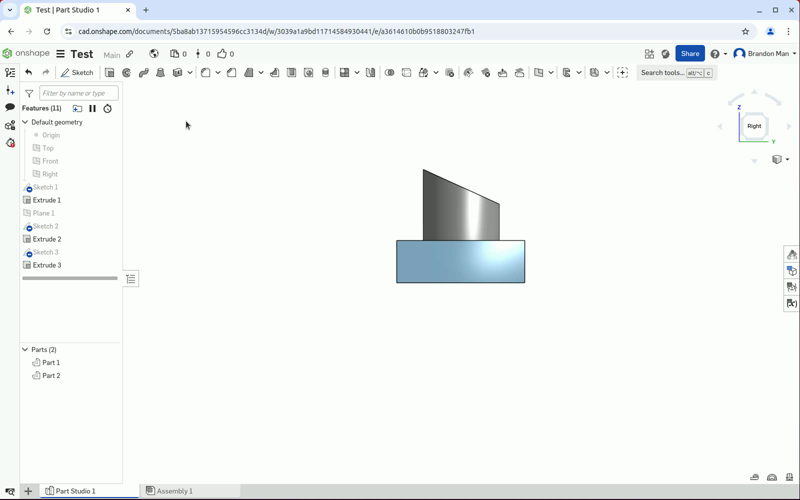
key(shift+h)
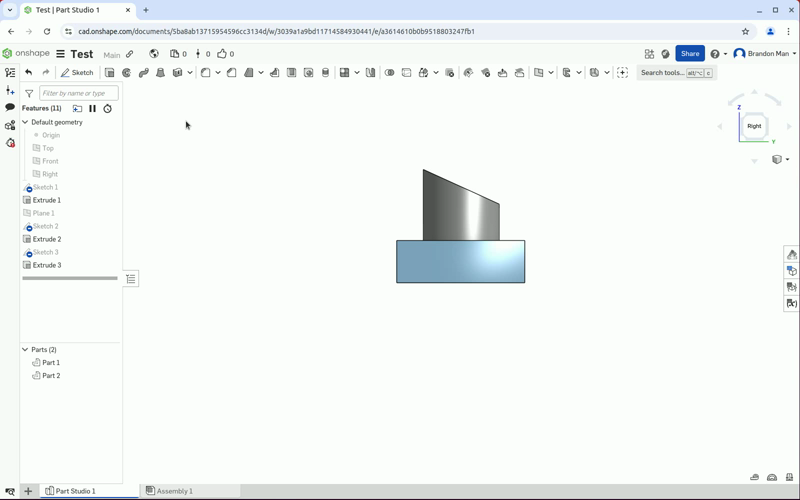
key(shift+h)
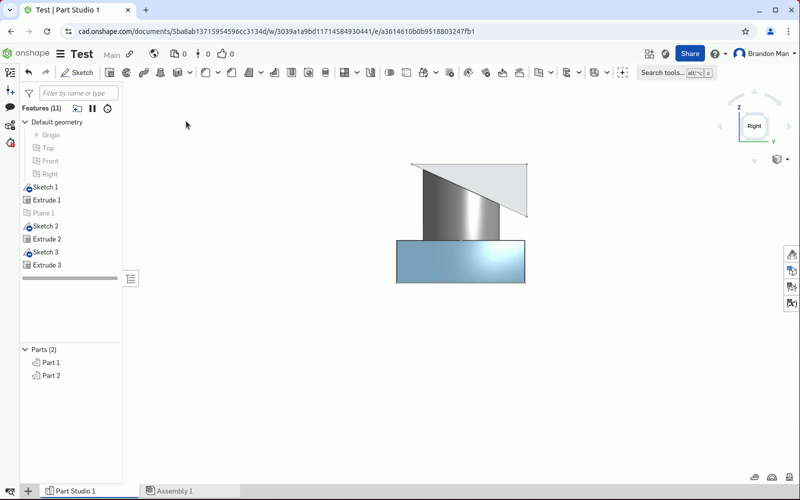
key(shift+7)
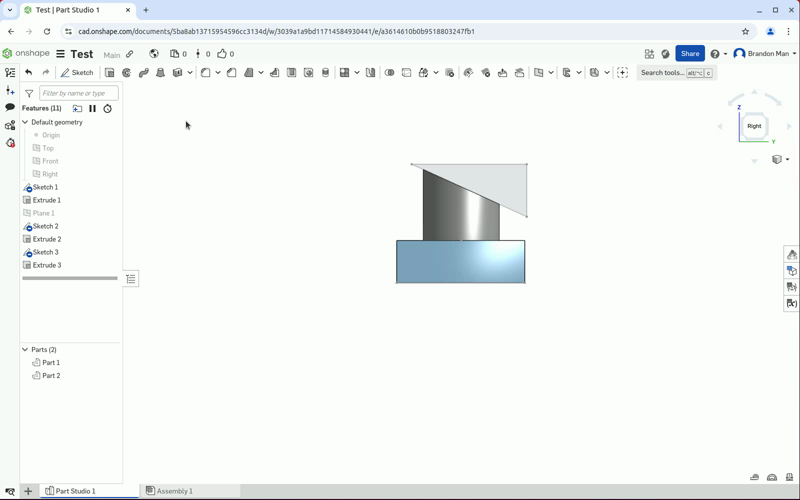
key(right, 2)
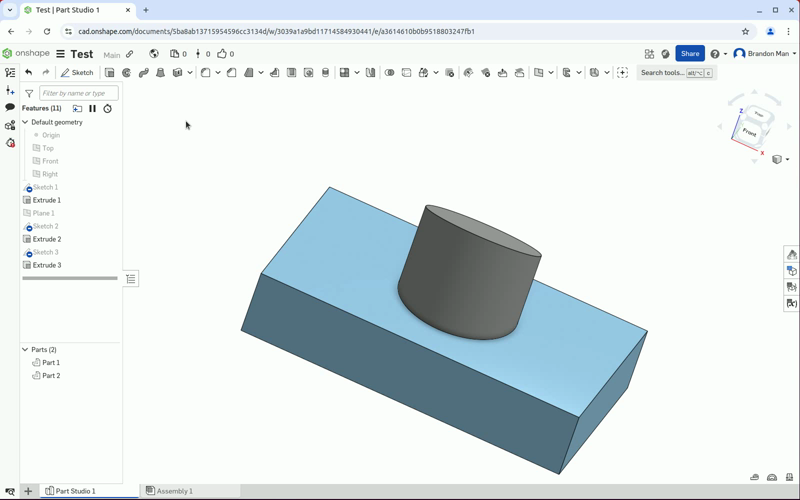
key(down, 2)
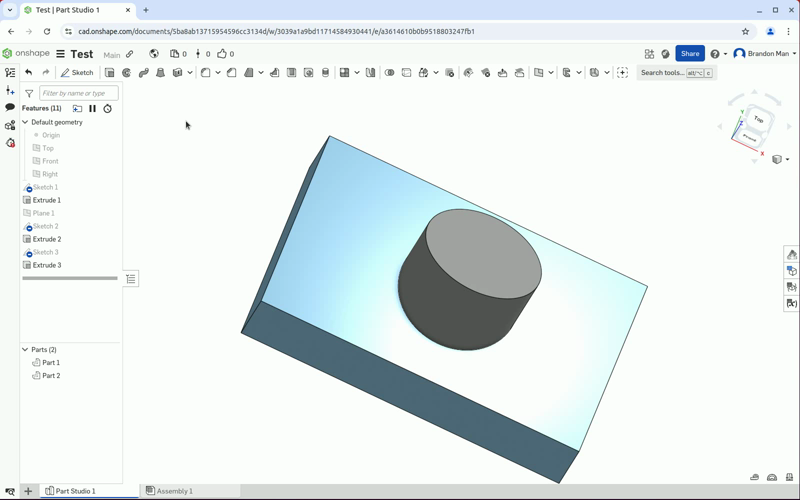
key(up, 2)
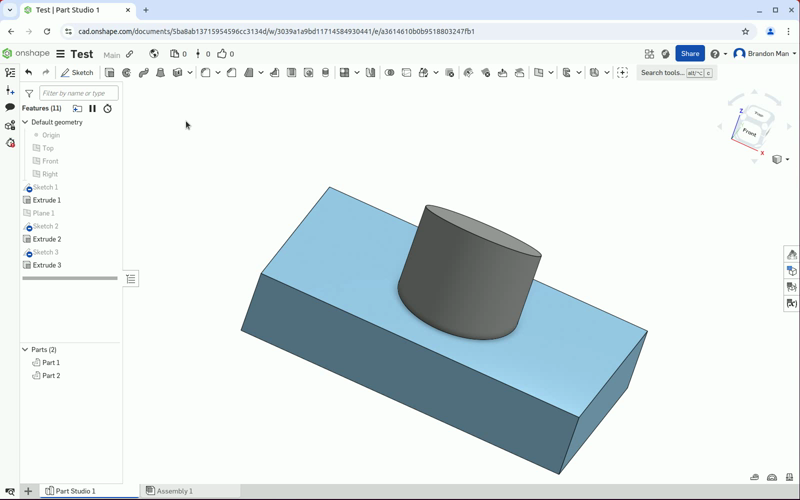
key(left, 2)
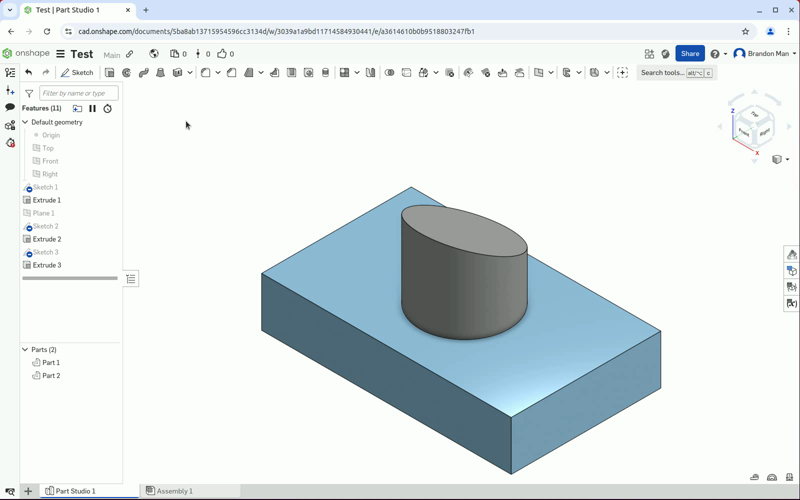
mouse_move(73, 189)
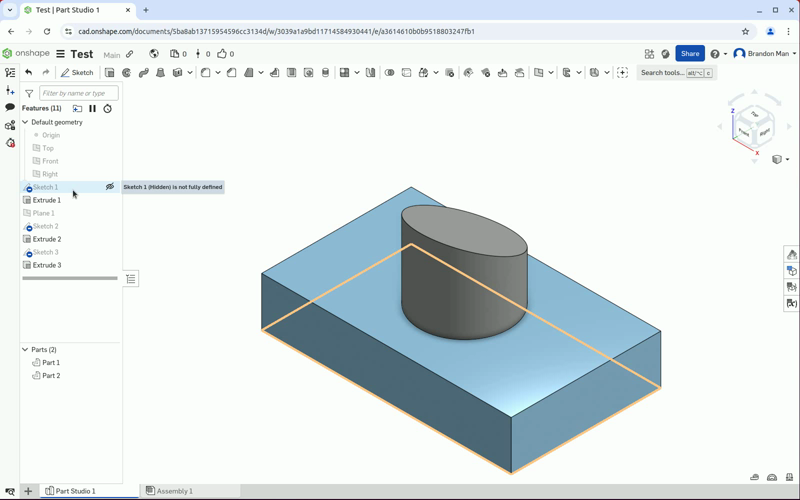
click(73, 189)